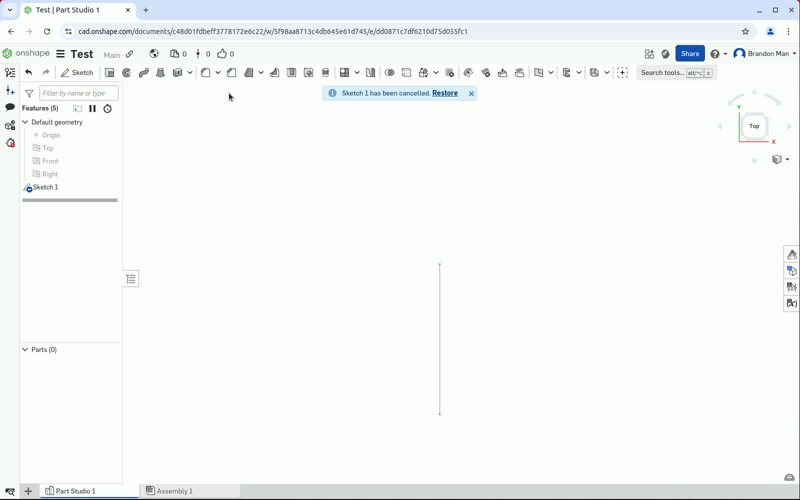
key(shift+h)
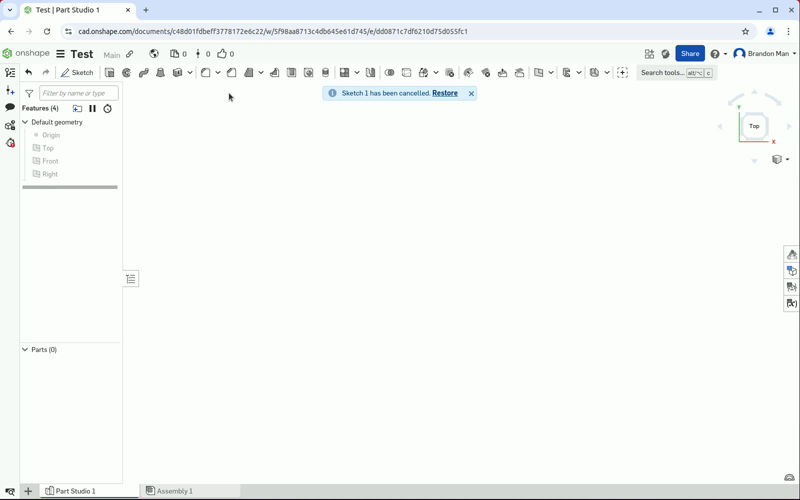
mouse_move(73, 352)
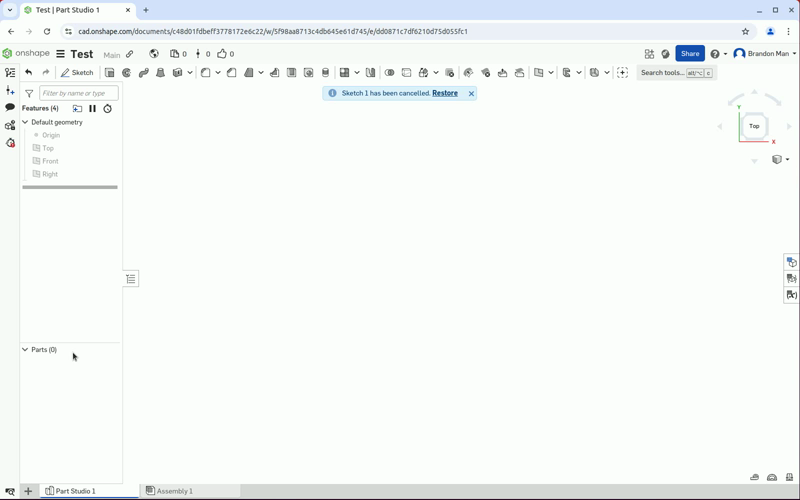
key(y)
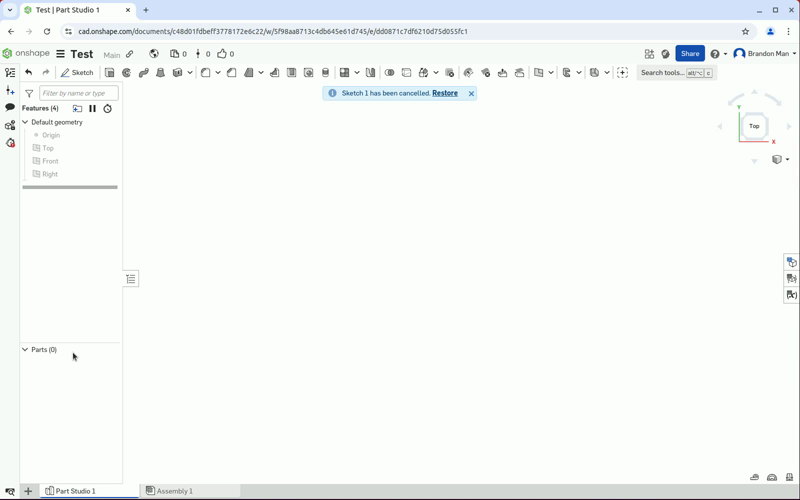
key(shift+p)
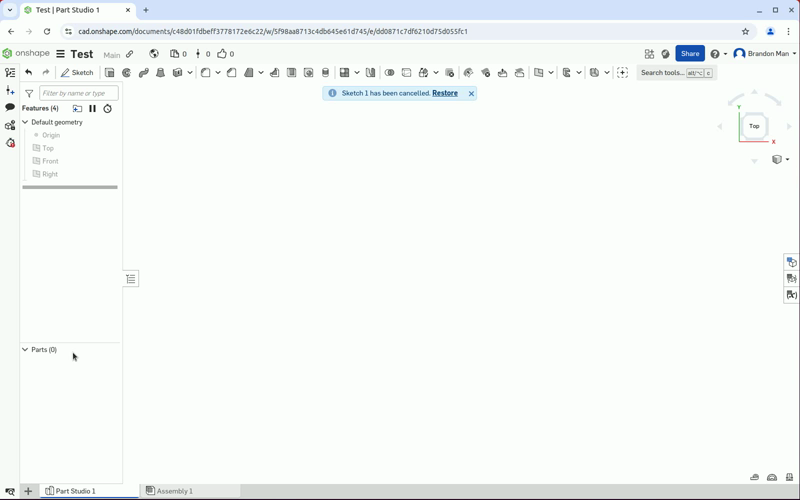
key(space)
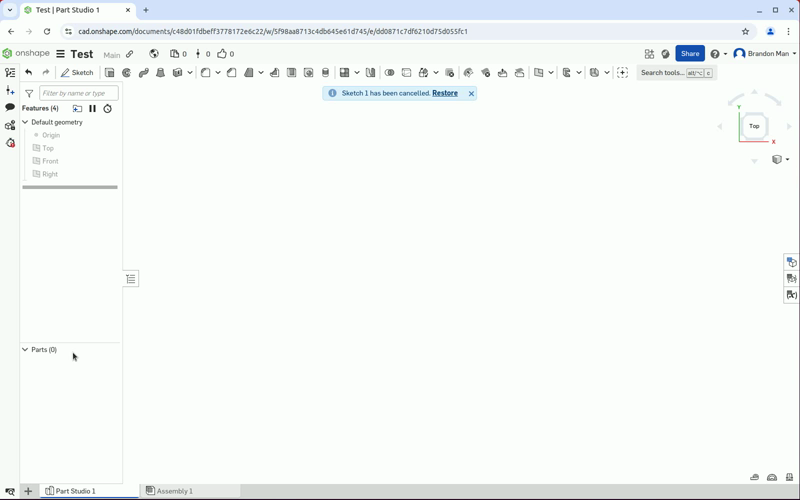
key_down(shift)
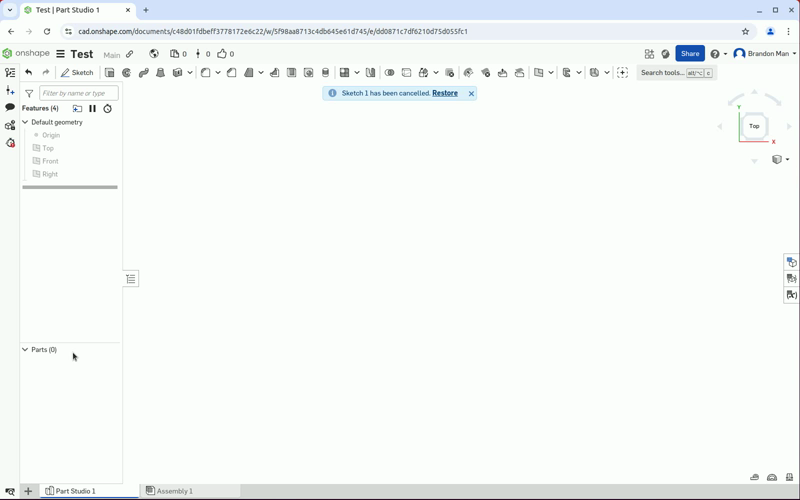
key(up)
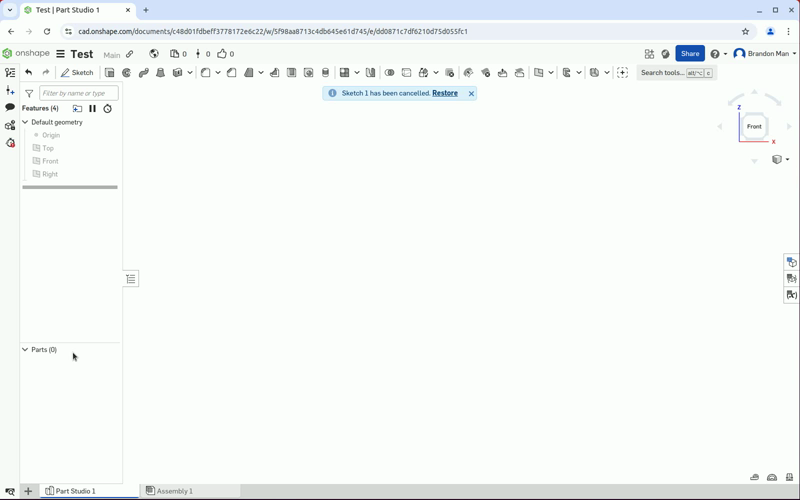
key_up(shift)
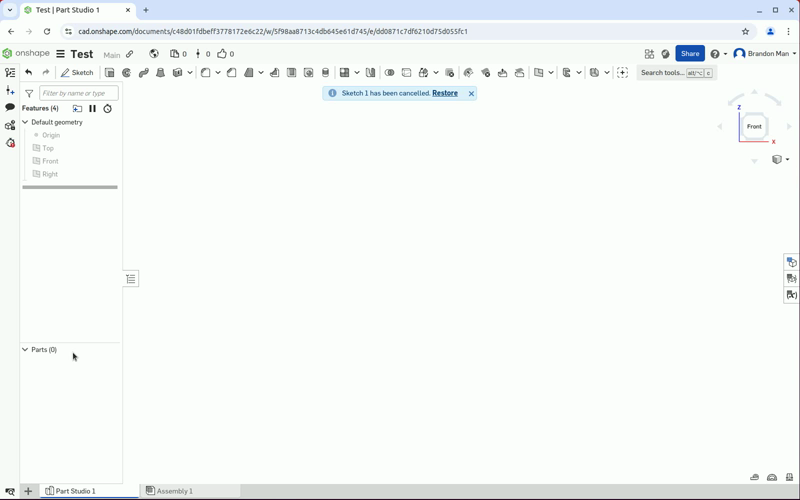
mouse_move(73, 352)
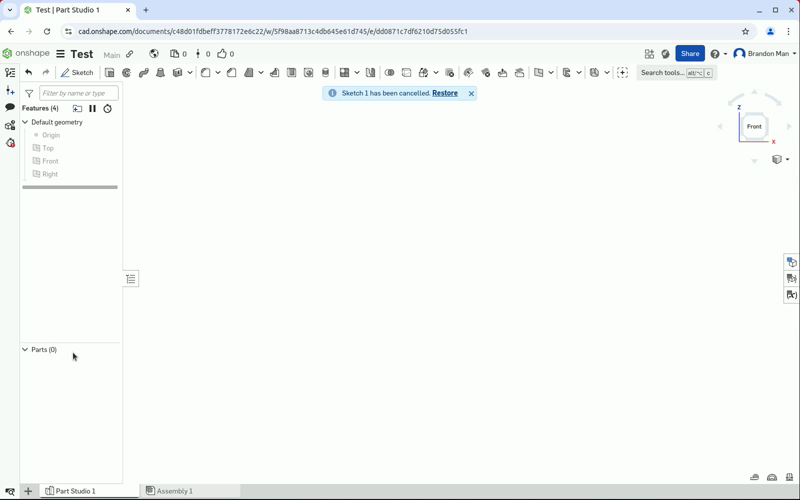
key(shift+y)
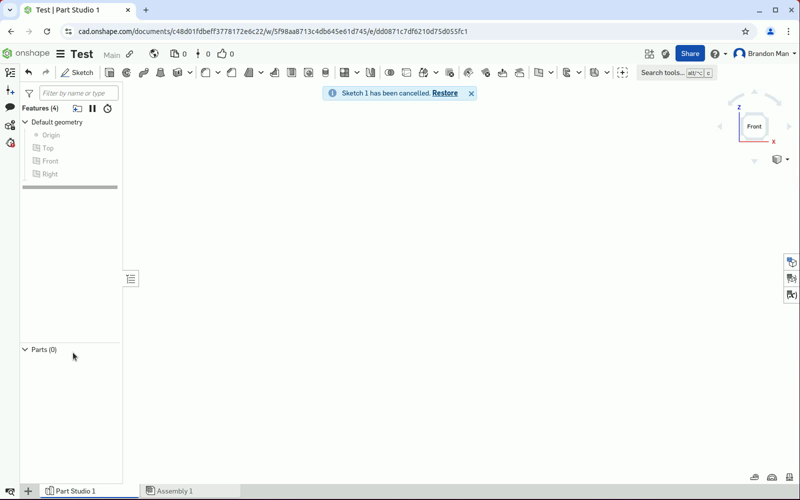
key(shift+s)
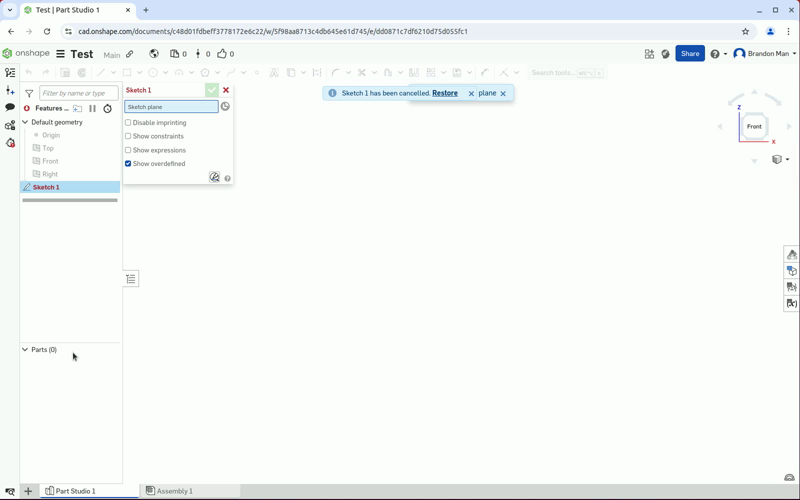
mouse_move(73, 163)
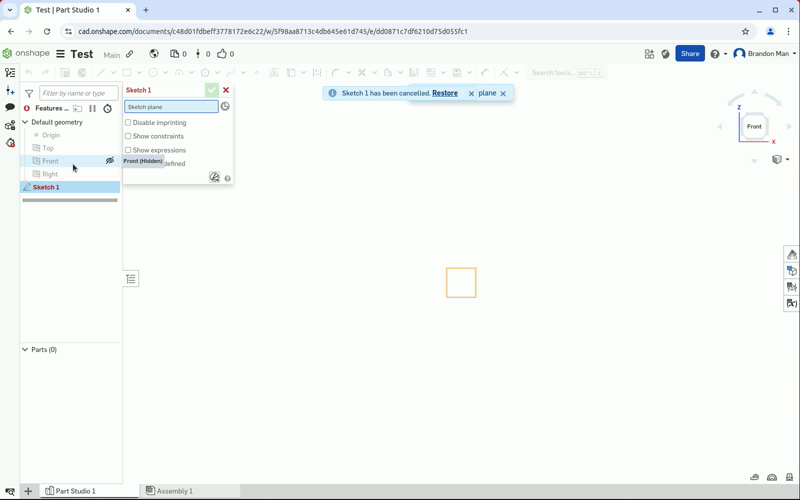
click(73, 163)
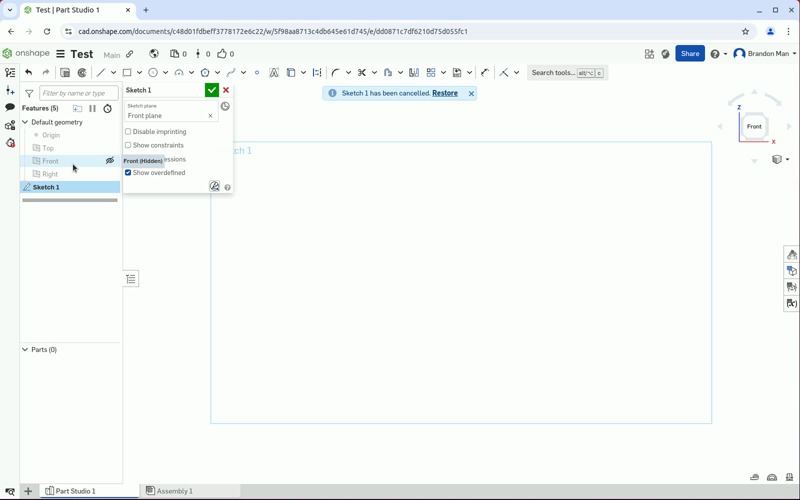
mouse_move(73, 352)
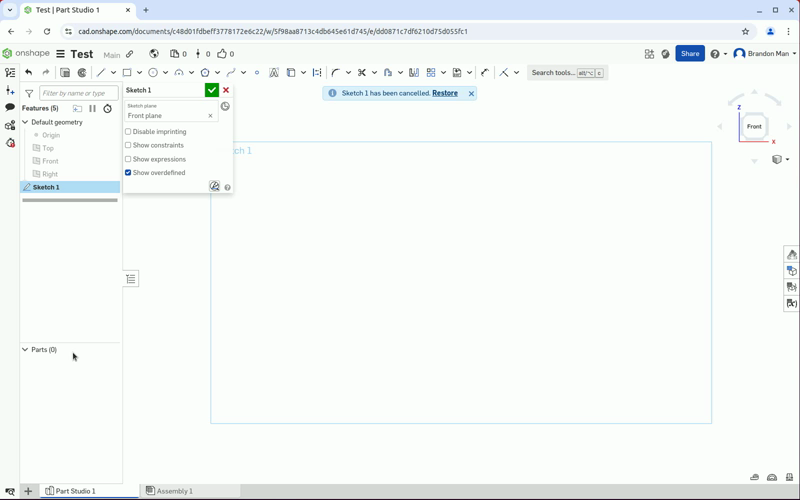
key(y)
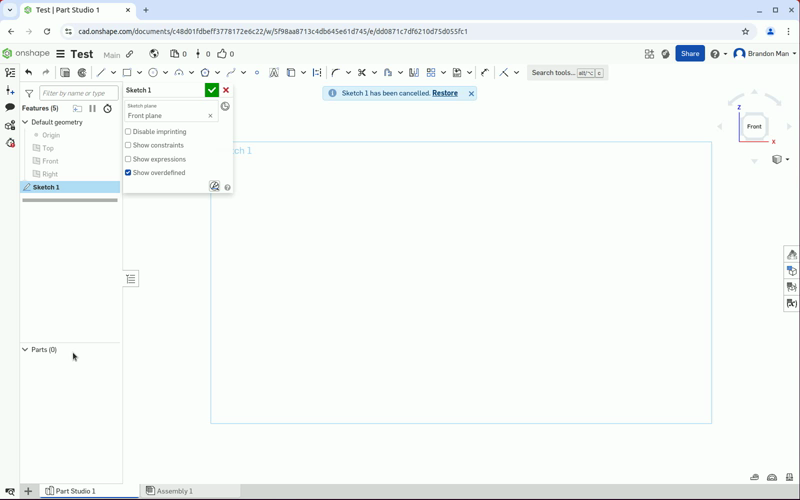
key(l)
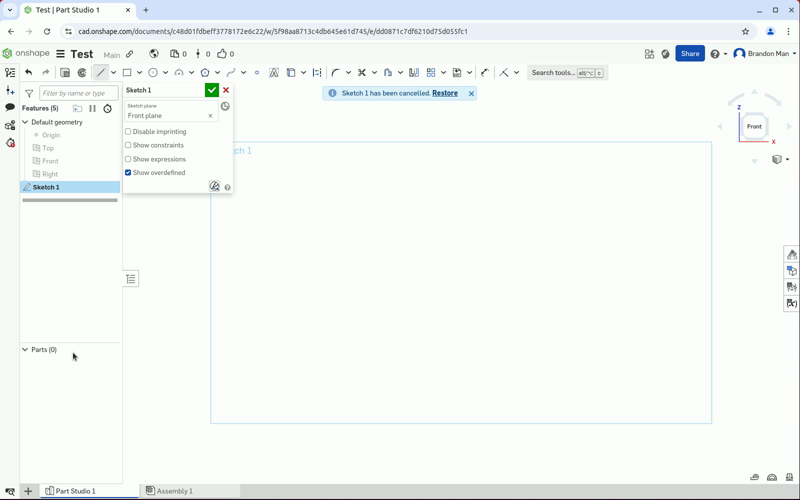
key_down(shift)
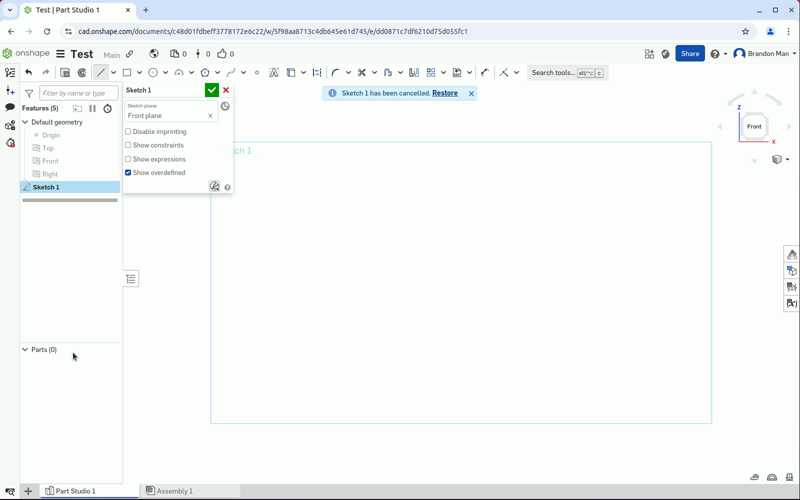
mouse_move(368, 282)
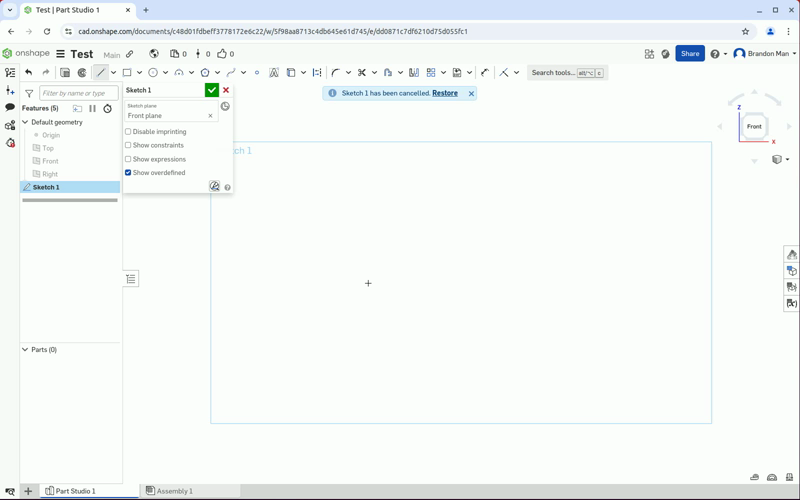
click(368, 282)
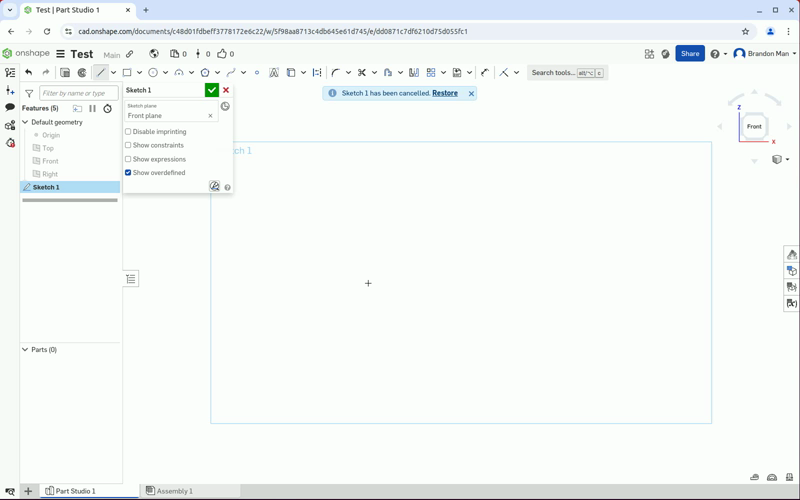
key_up(shift)
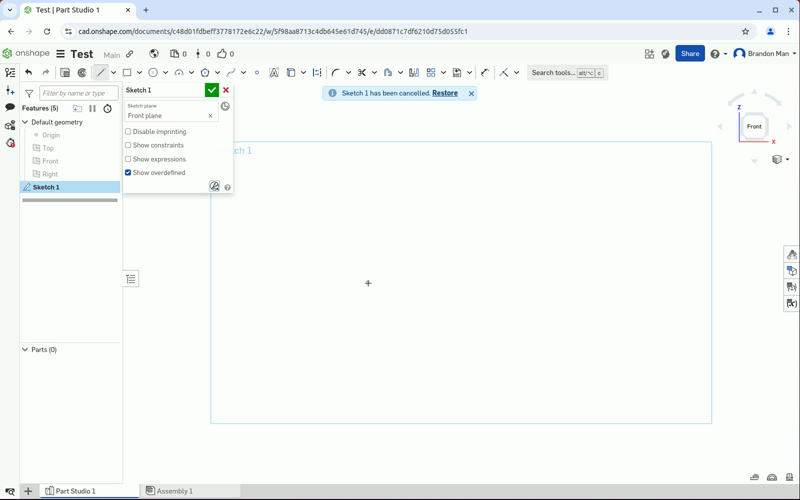
key_down(shift)
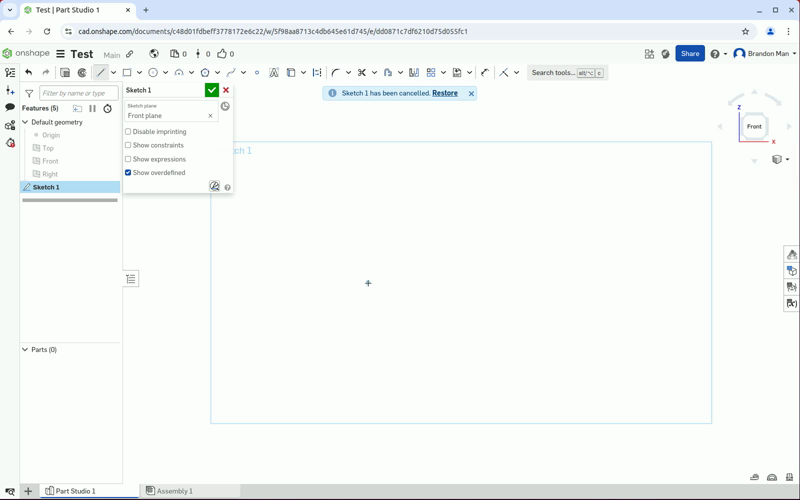
mouse_move(398, 282)
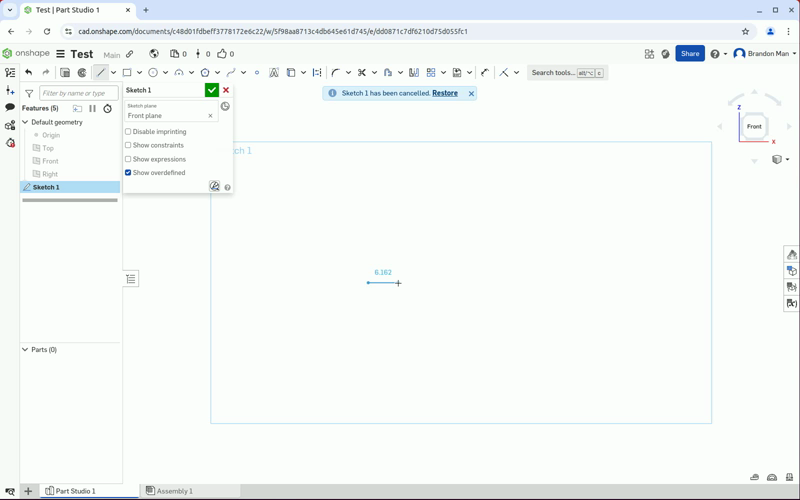
mouse_move(425, 282)
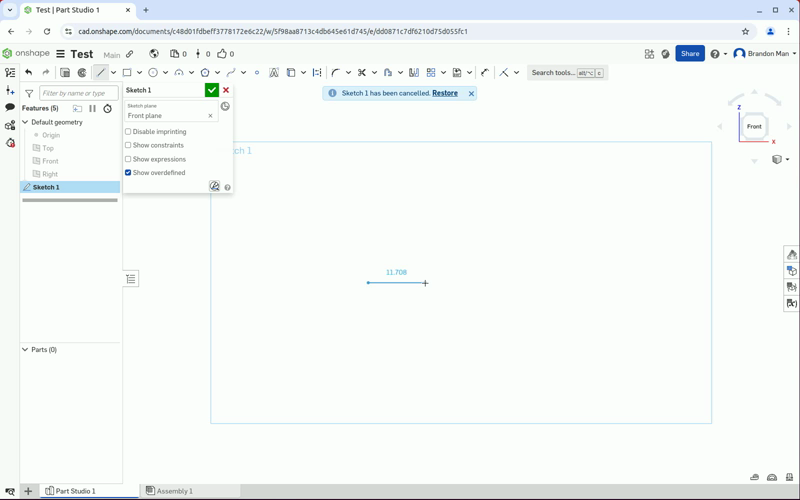
click(425, 282)
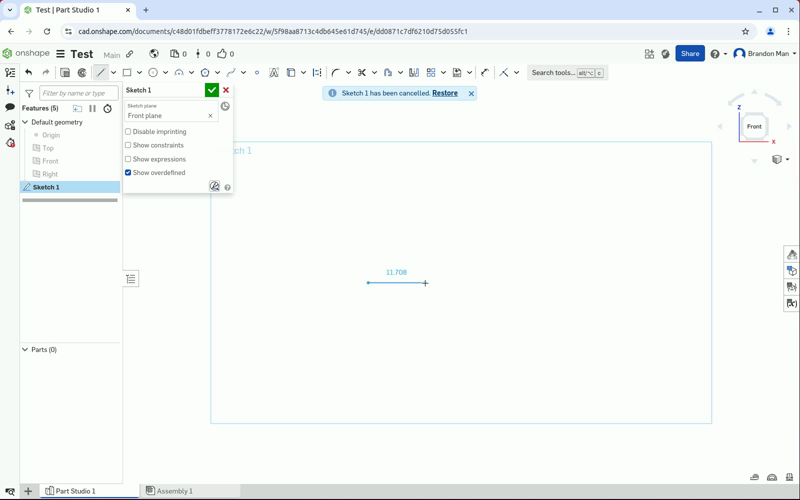
key_up(shift)
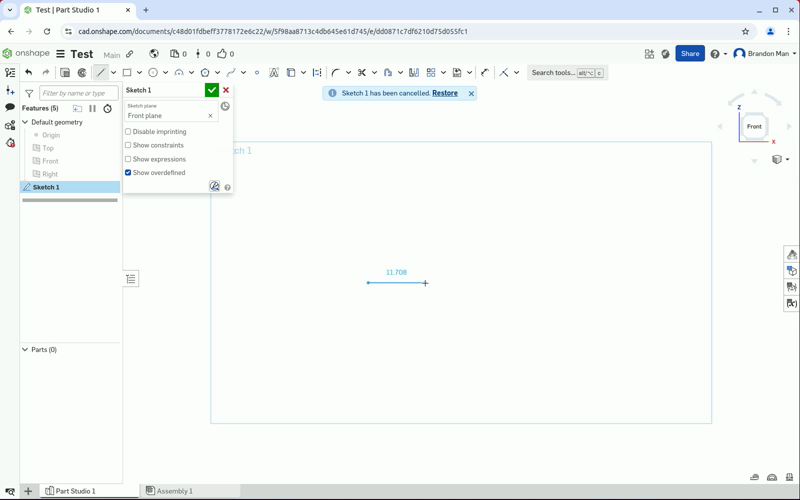
key_down(shift)
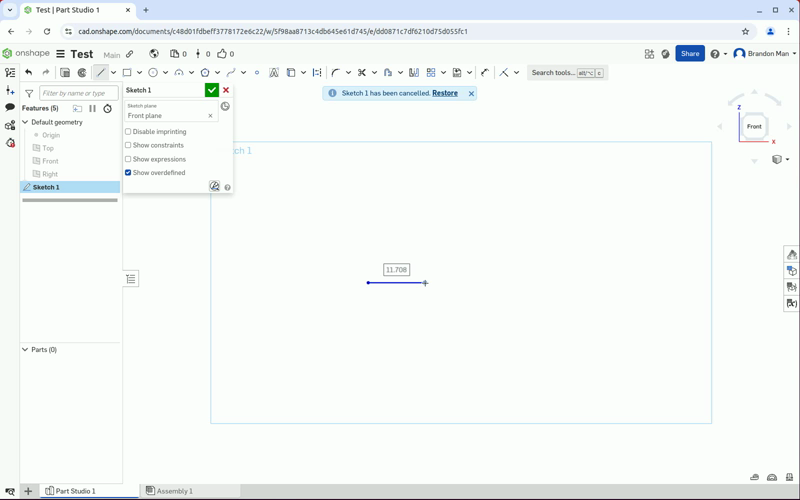
mouse_move(455, 282)
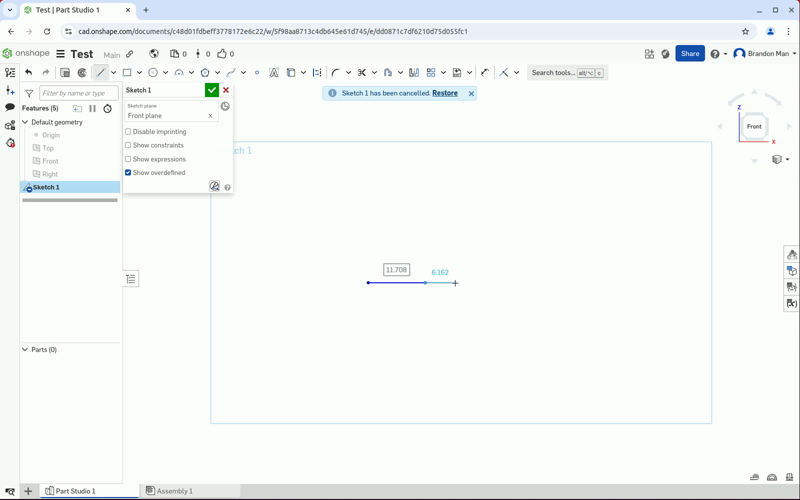
mouse_move(425, 236)
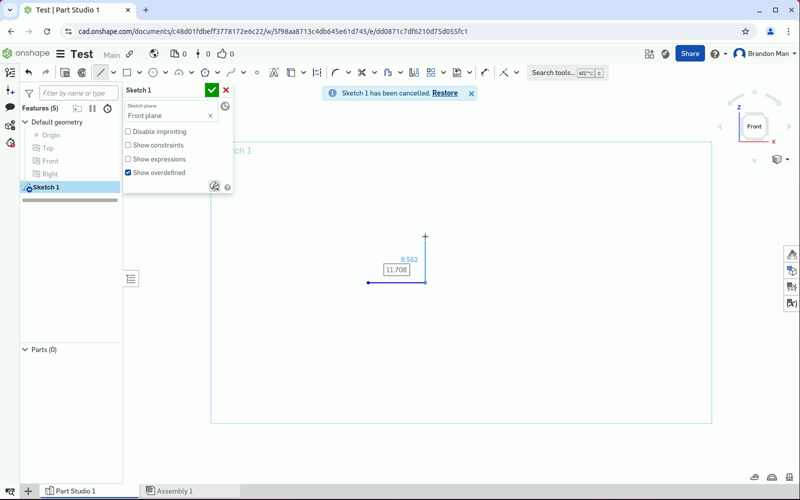
click(425, 236)
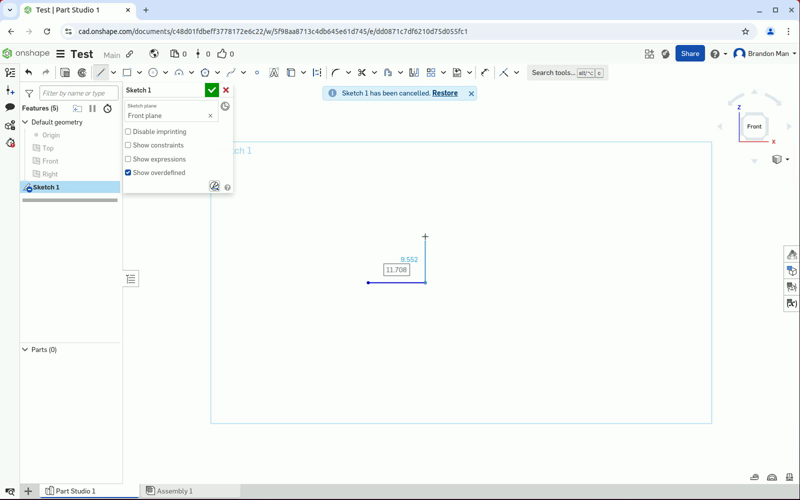
key_up(shift)
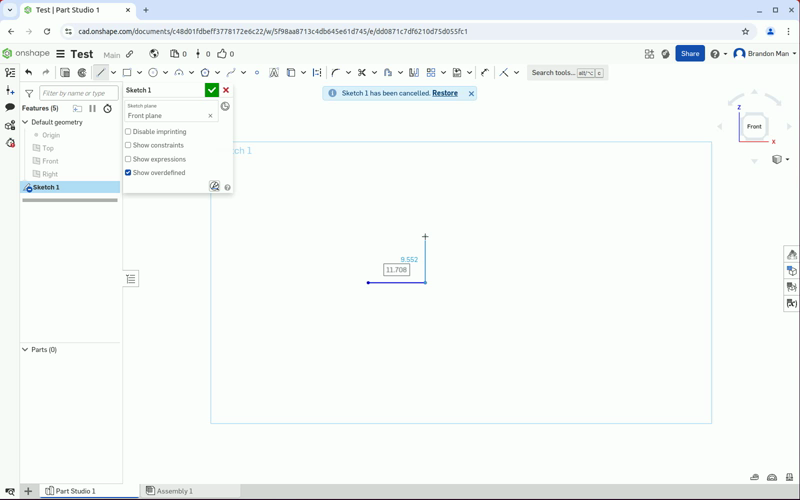
key_down(shift)
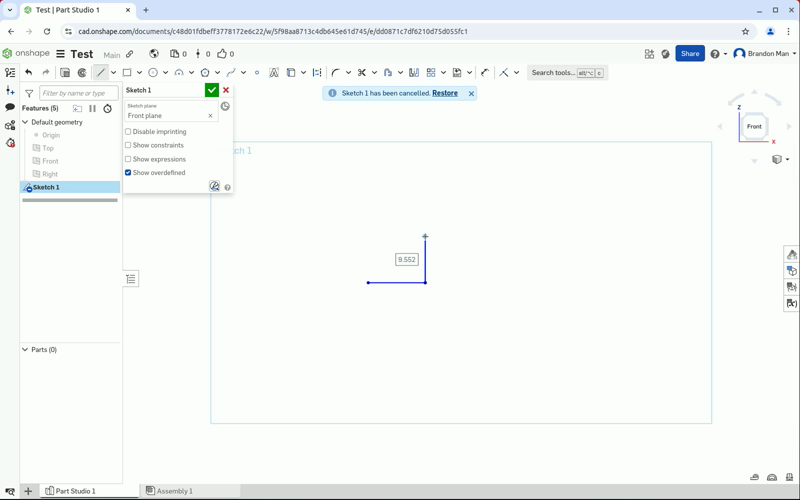
mouse_move(455, 236)
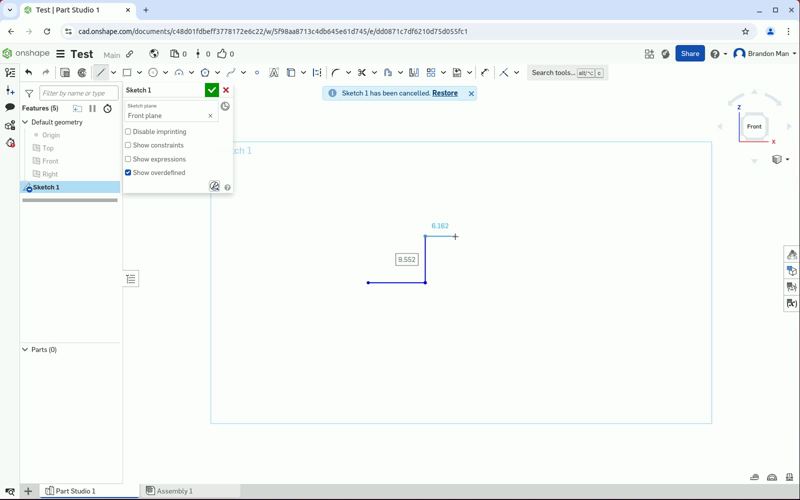
mouse_move(368, 236)
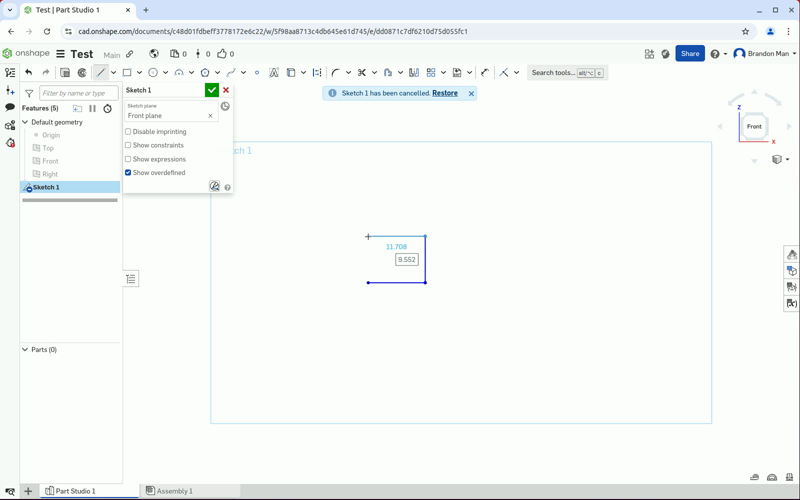
click(368, 236)
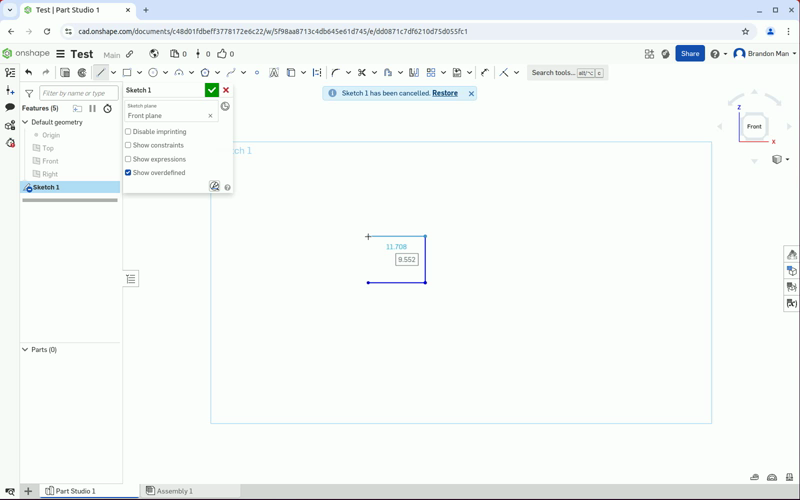
key_up(shift)
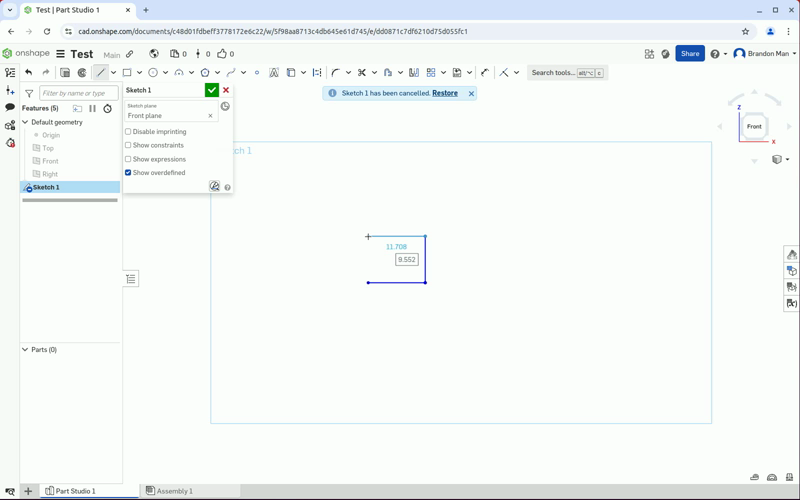
mouse_move(398, 236)
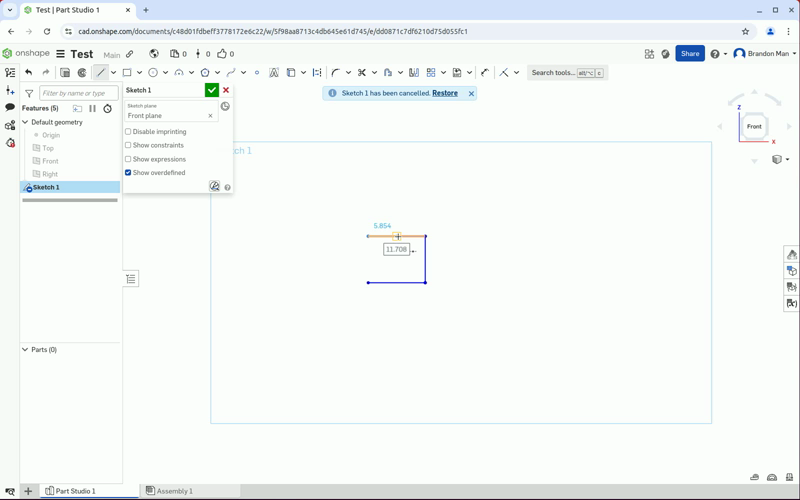
key_down(shift)
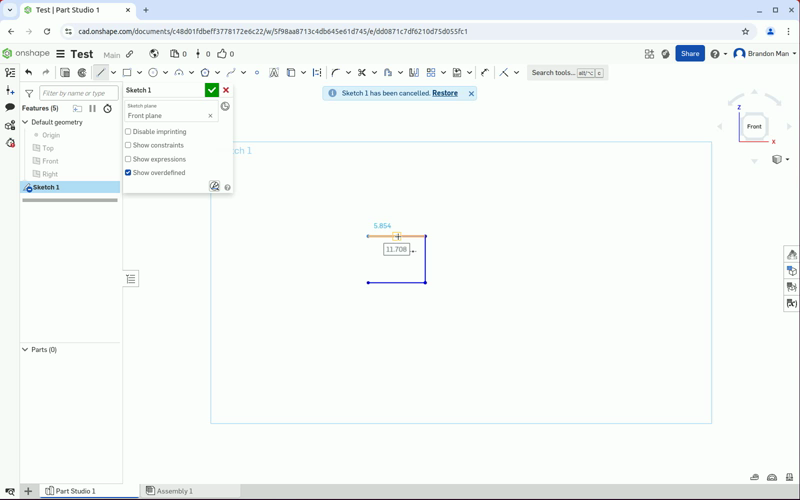
mouse_move(368, 282)
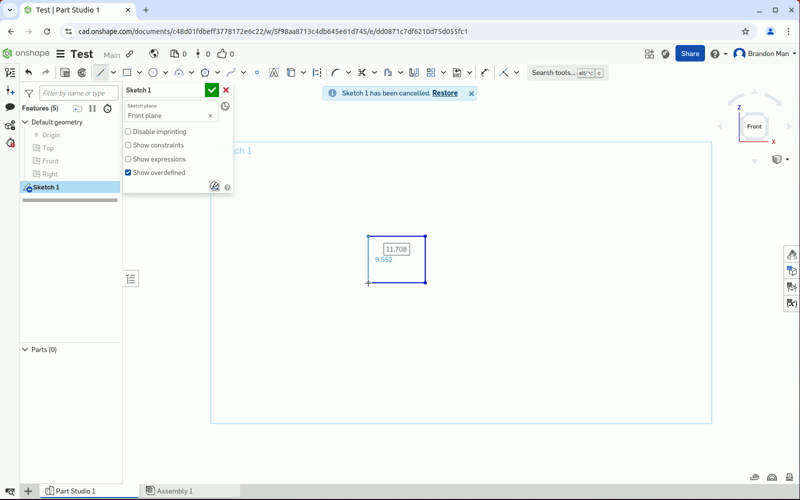
key_up(shift)
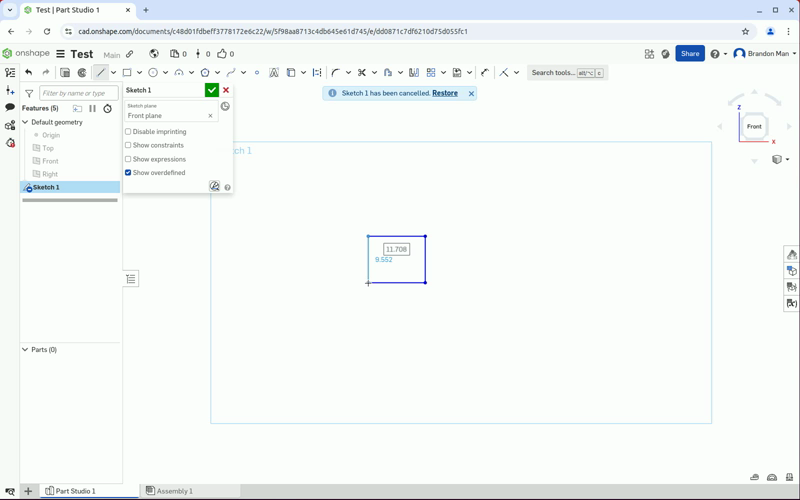
click(368, 282)
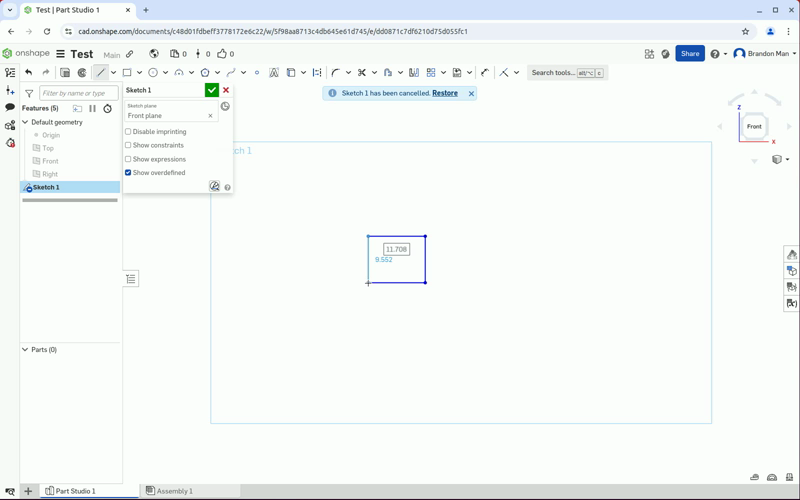
key(esc)
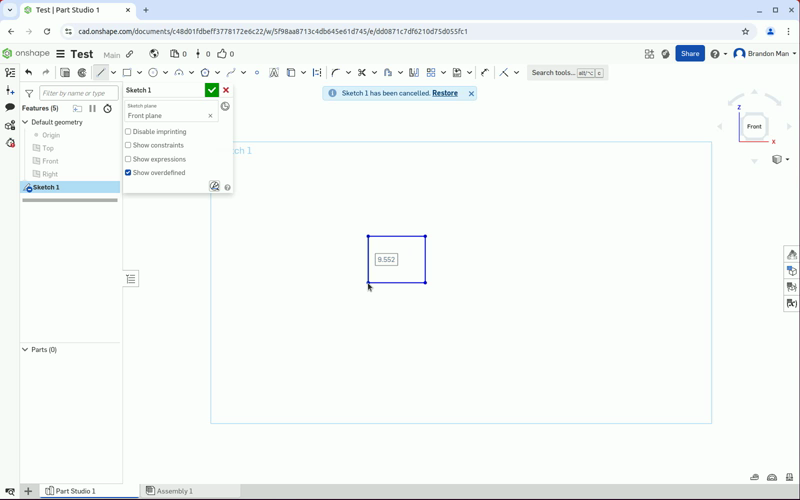
mouse_move(417, 255)
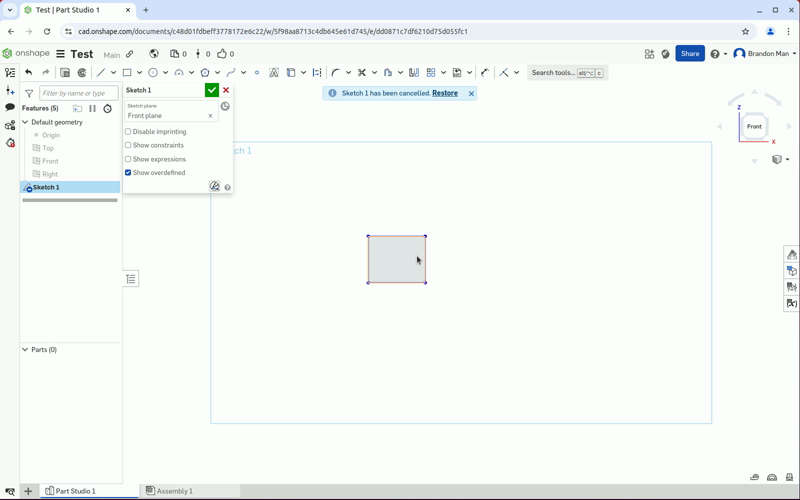
click(417, 255)
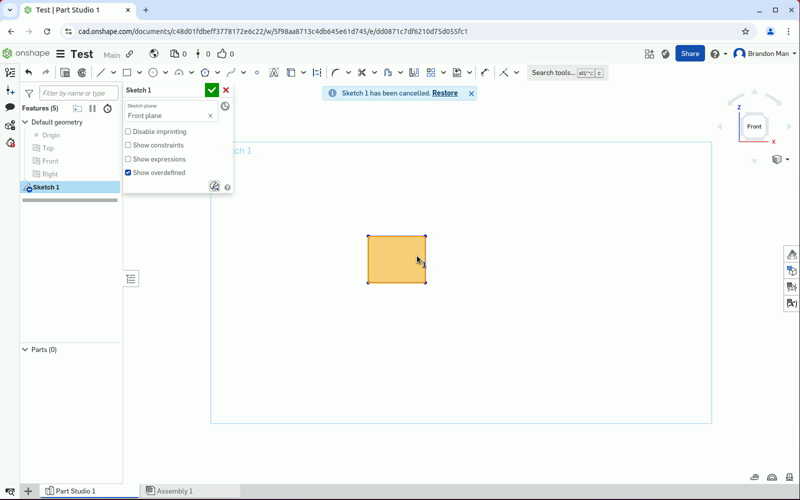
mouse_move(73, 352)
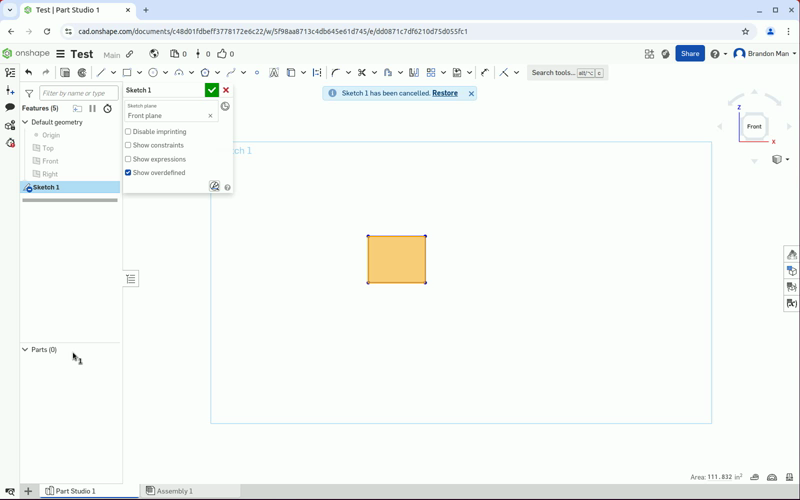
key(shift+y)
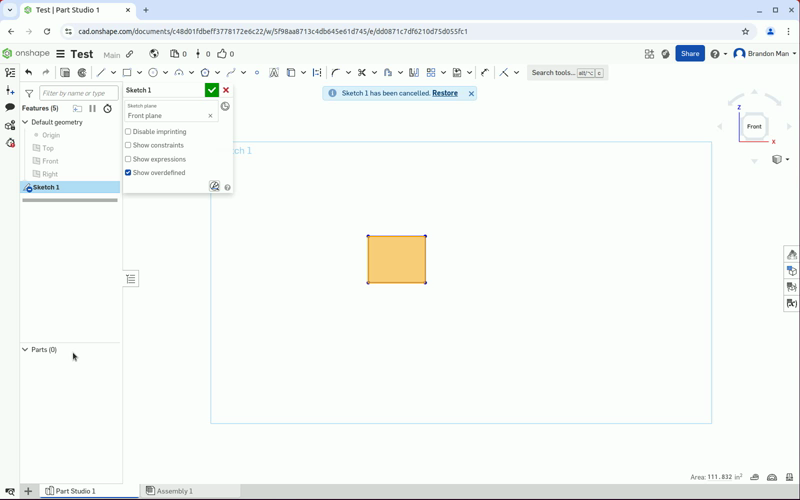
key(shift+e)
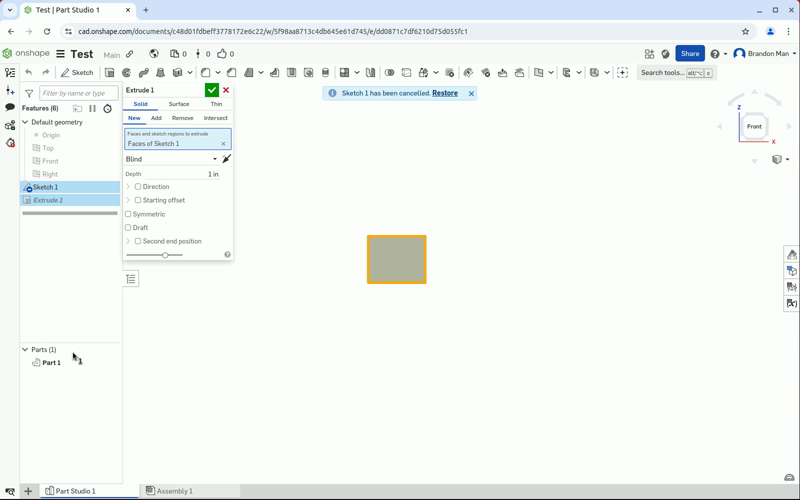
mouse_move(143, 106)
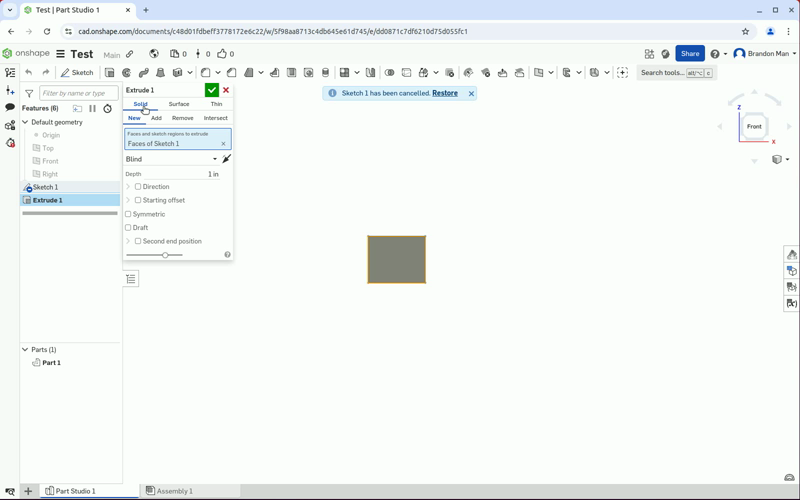
click(143, 106)
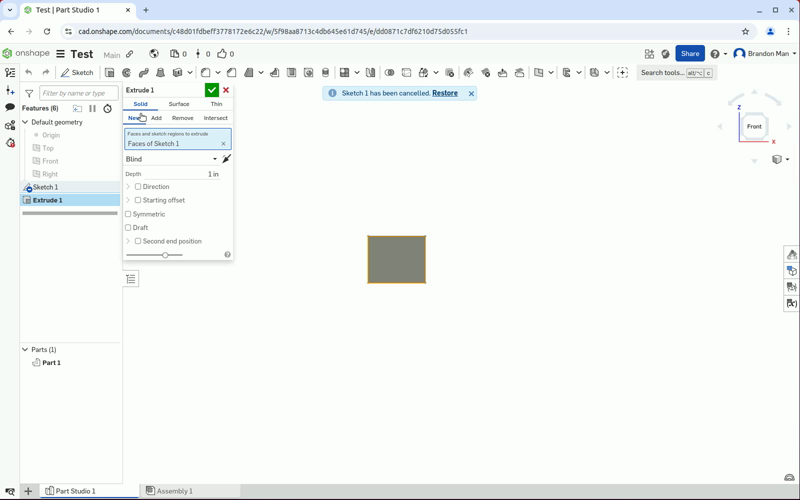
mouse_move(137, 120)
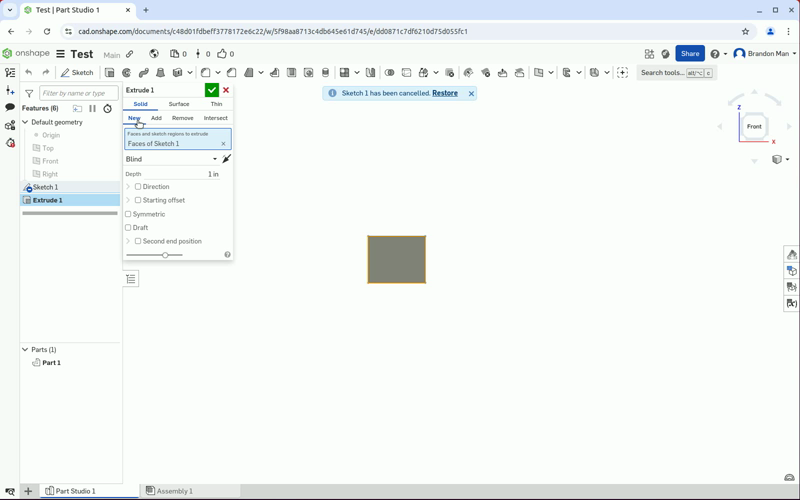
click(137, 120)
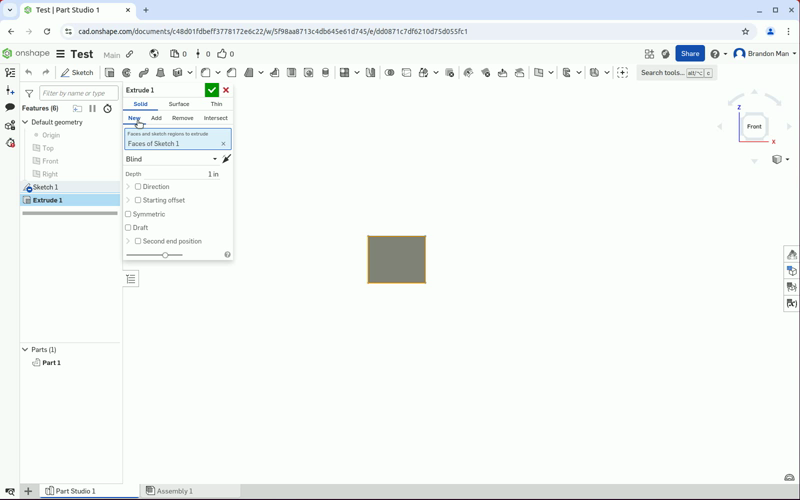
key(tab, 4)
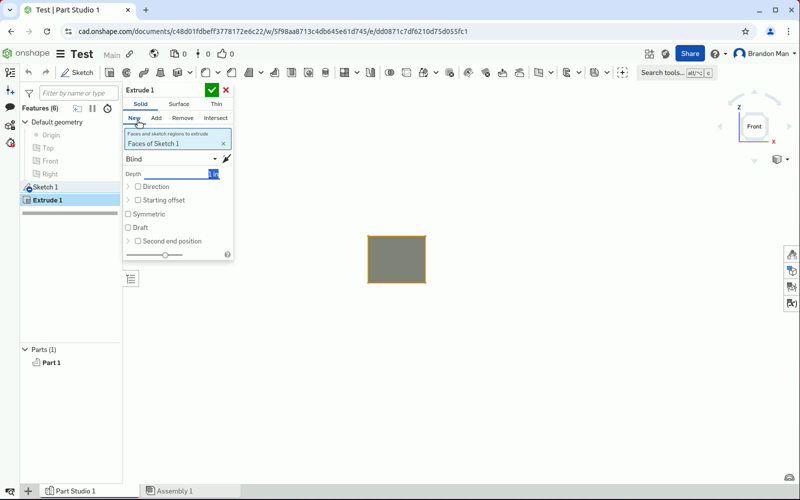
text(10.11)
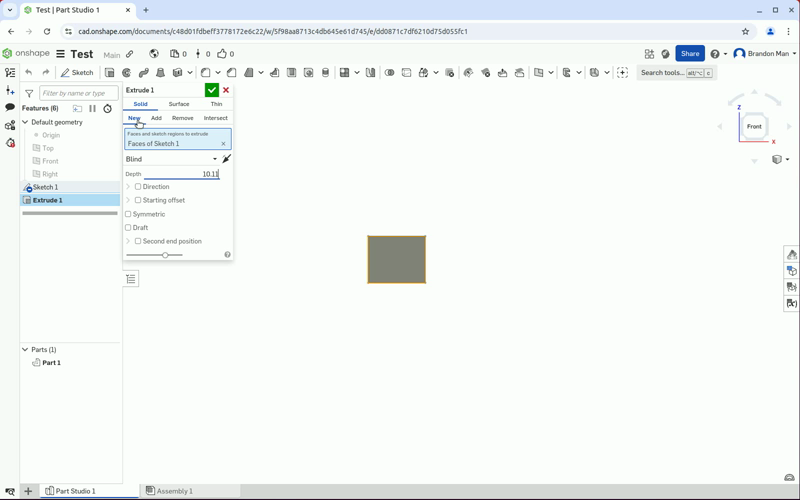
key(enter)
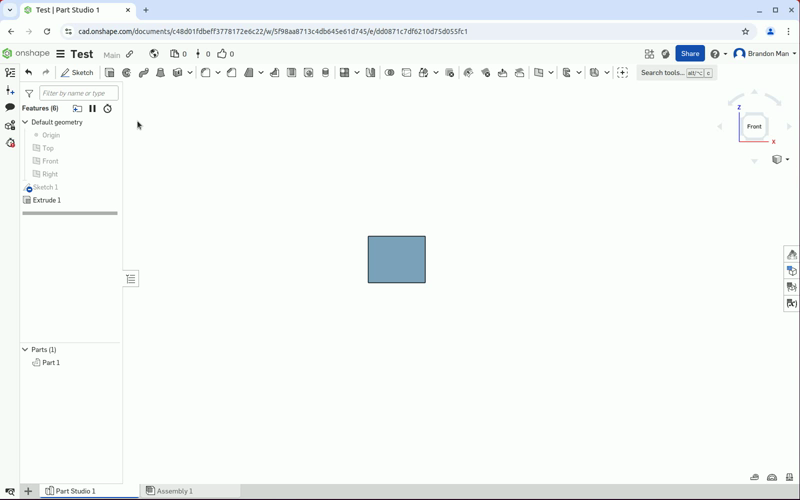
key(shift+h)
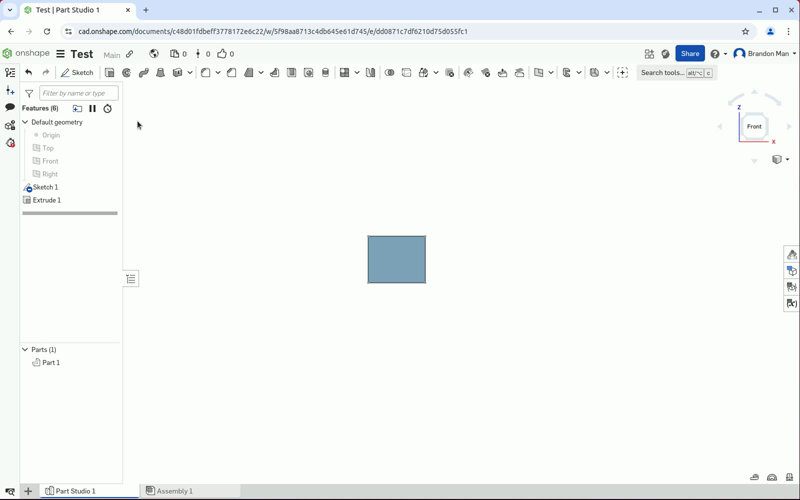
key(shift+h)
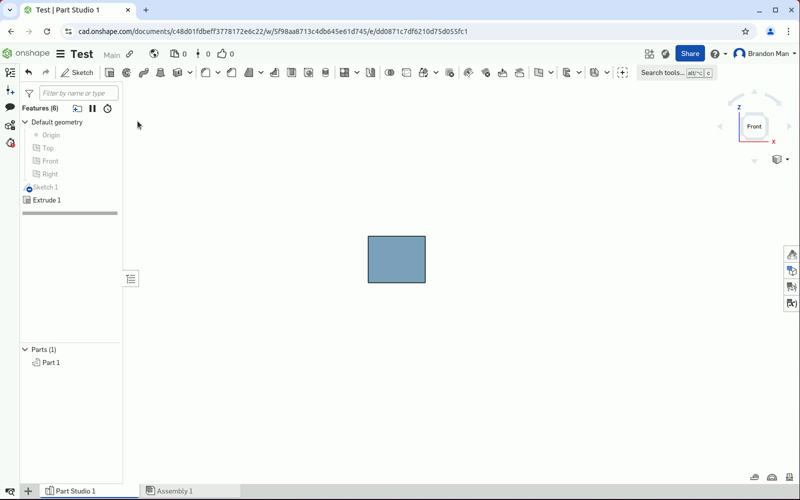
mouse_move(73, 189)
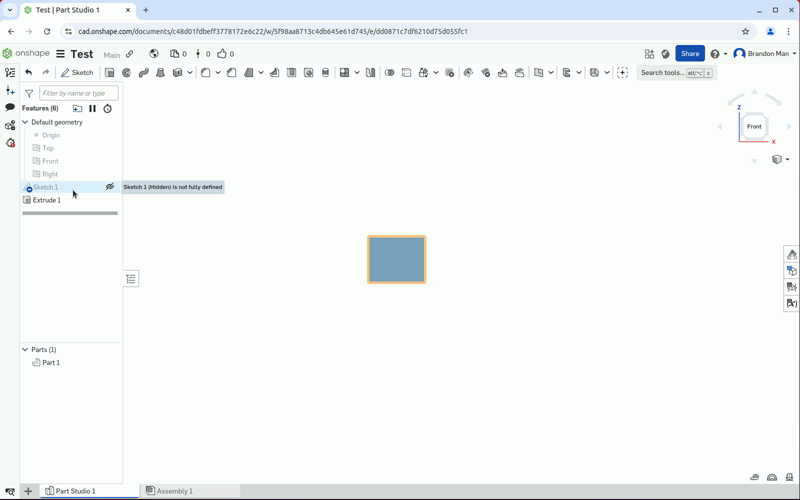
click(73, 189)
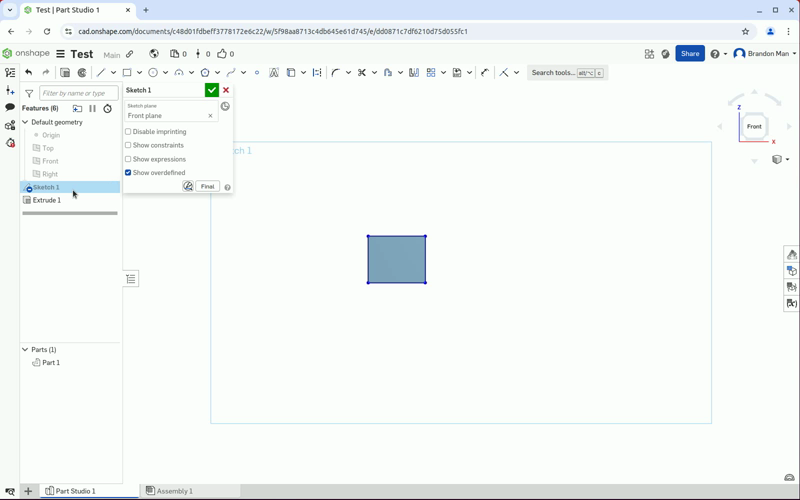
mouse_move(229, 92)
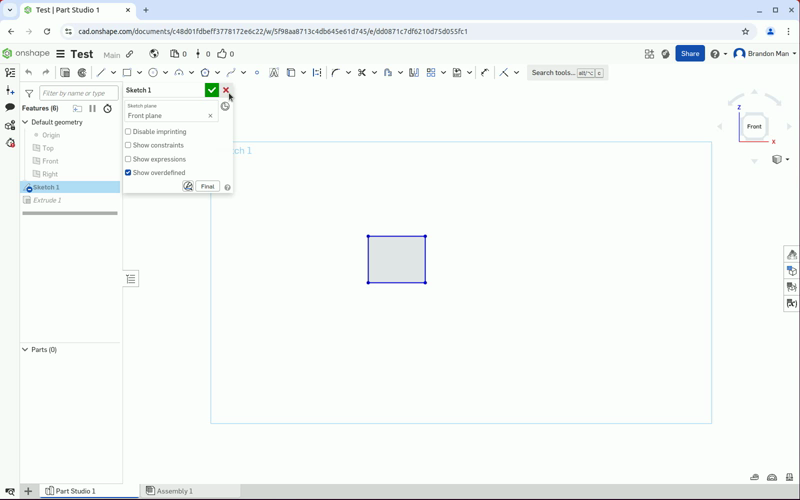
click(229, 92)
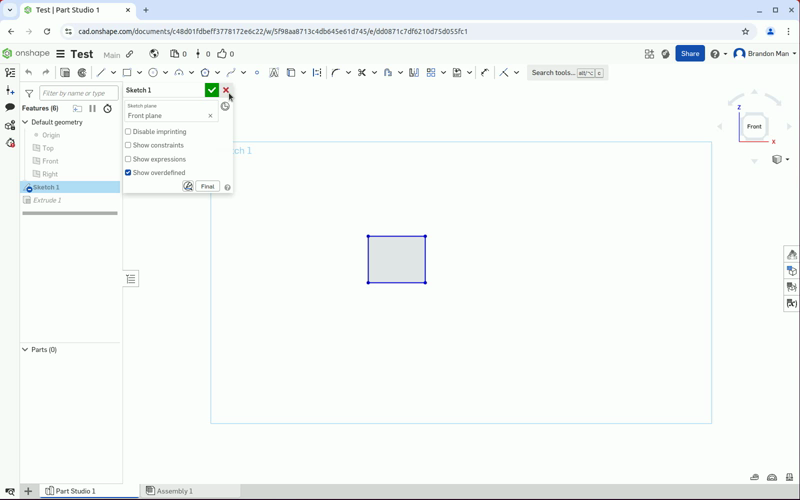
key(shift+s)
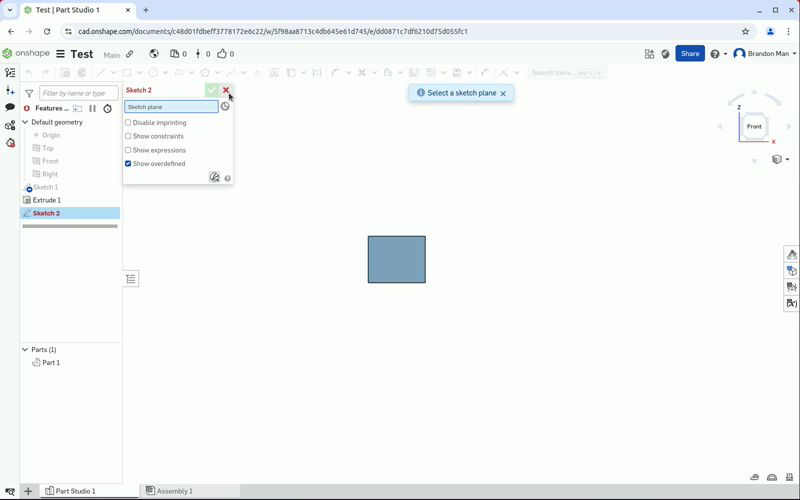
mouse_move(73, 163)
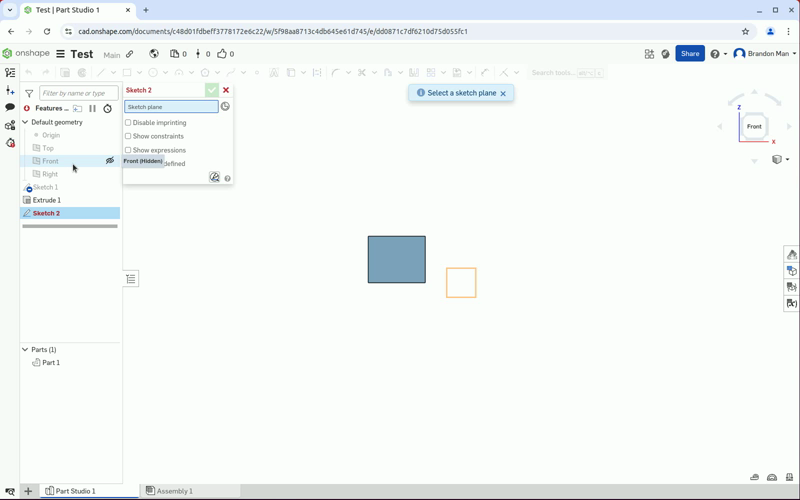
click(73, 163)
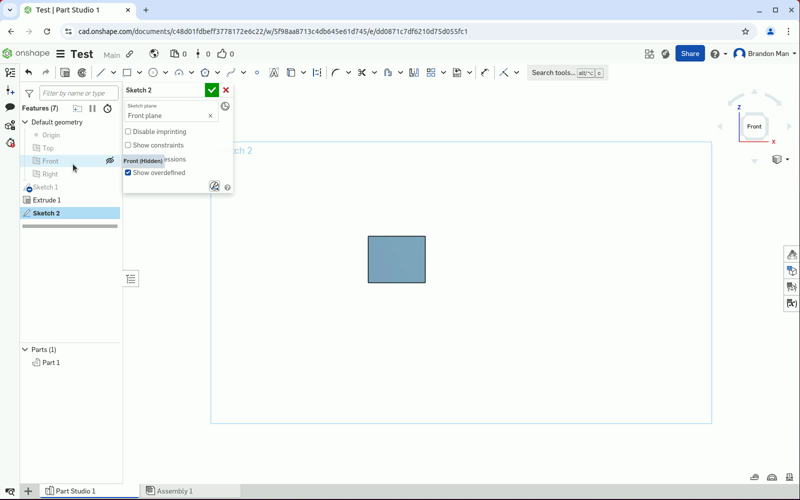
mouse_move(73, 352)
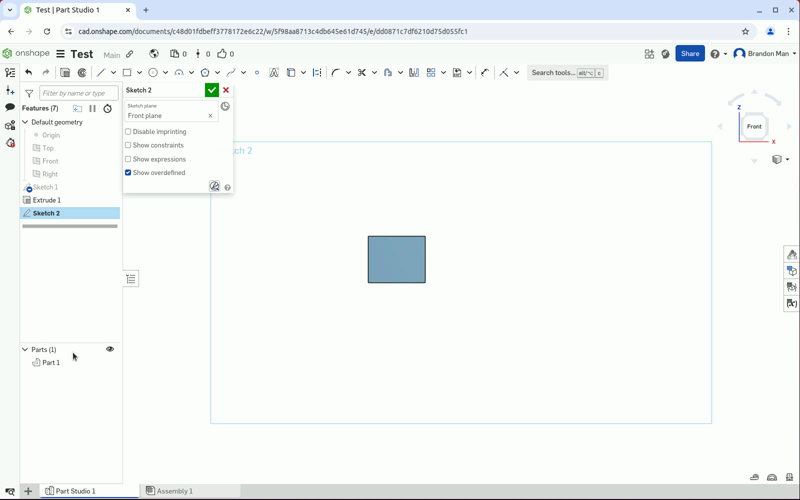
key(y)
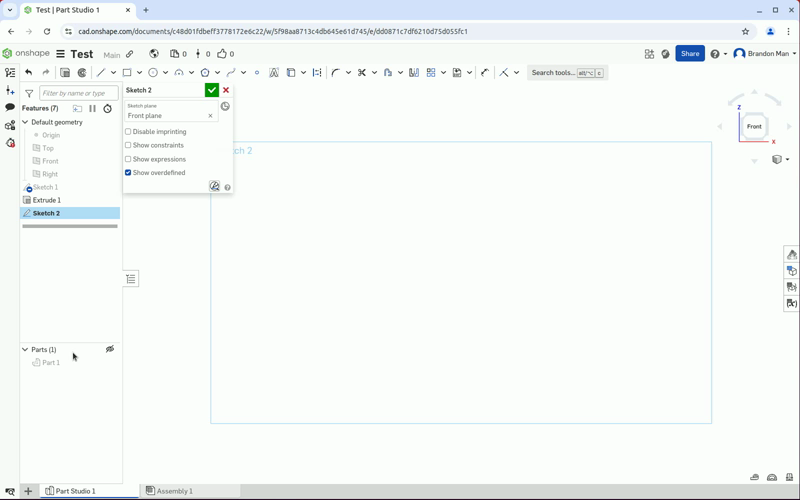
key(l)
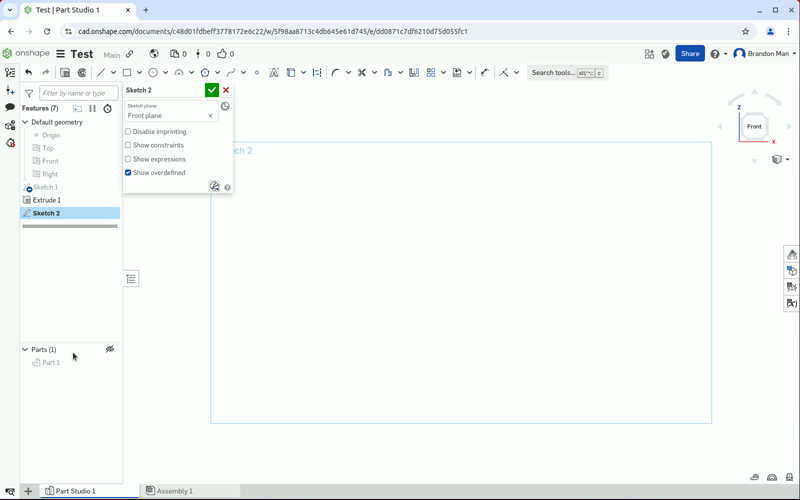
key_down(shift)
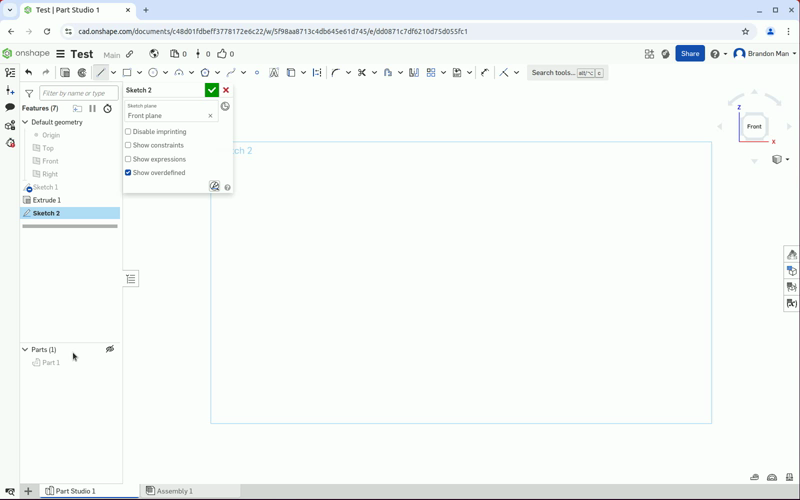
mouse_move(377, 236)
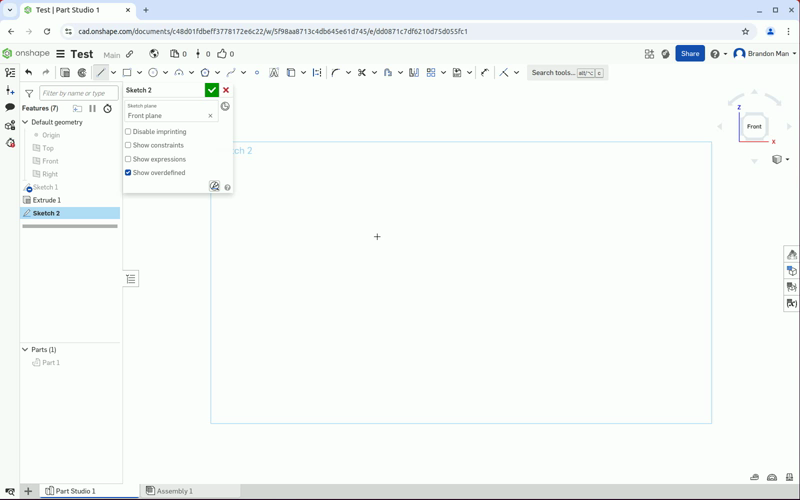
click(377, 236)
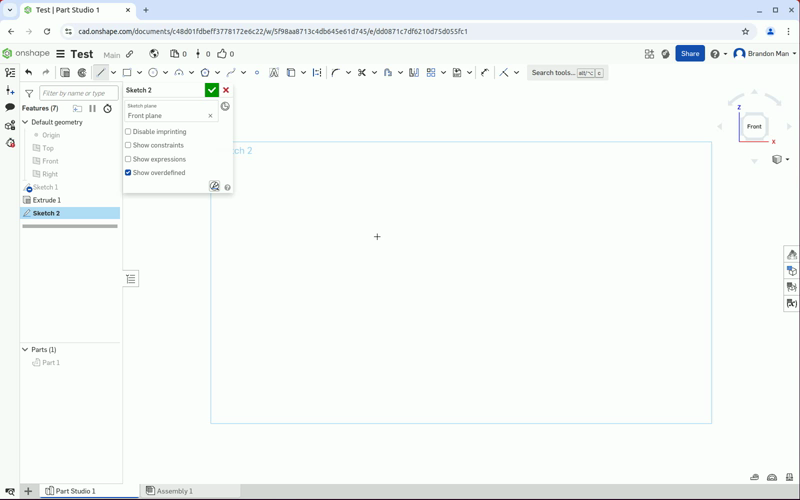
key_up(shift)
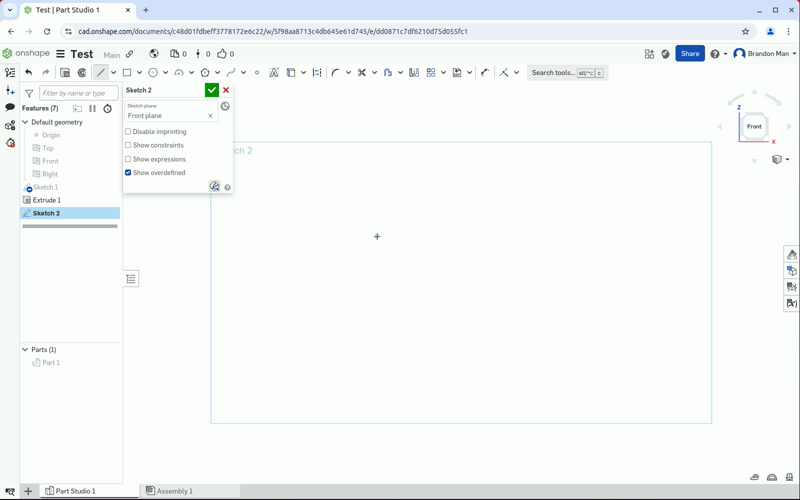
key_down(shift)
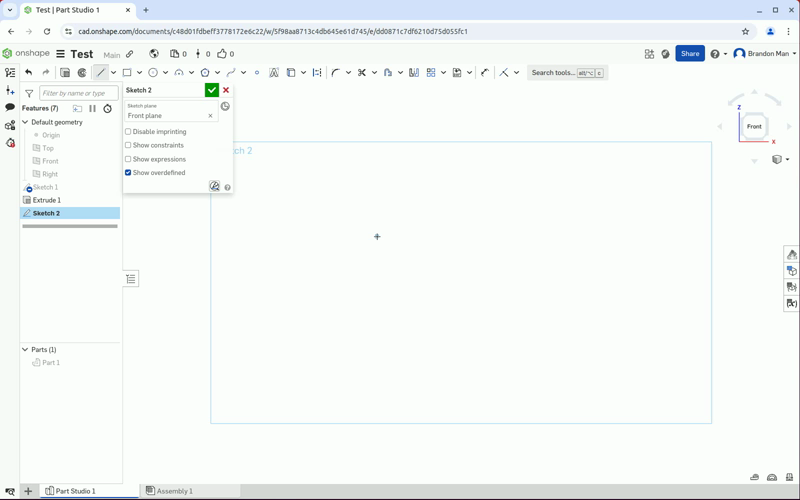
mouse_move(407, 236)
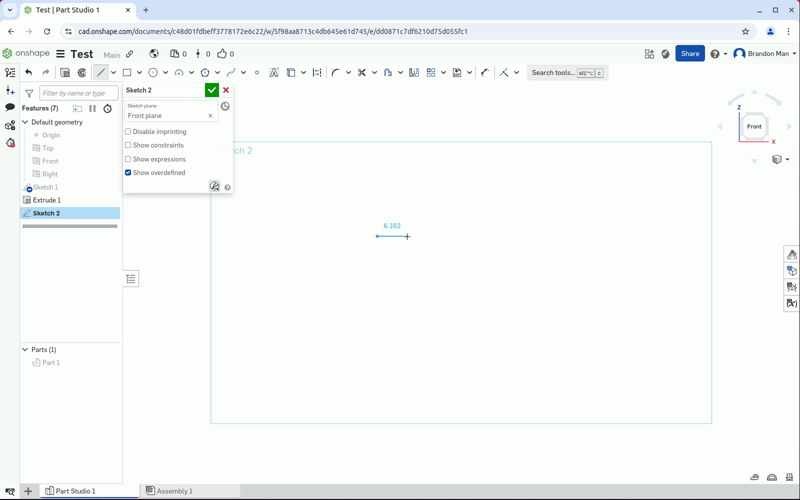
mouse_move(410, 236)
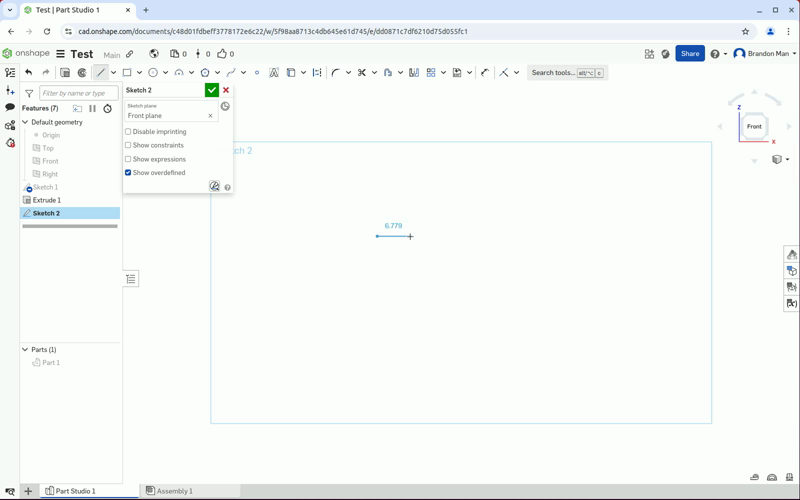
click(410, 236)
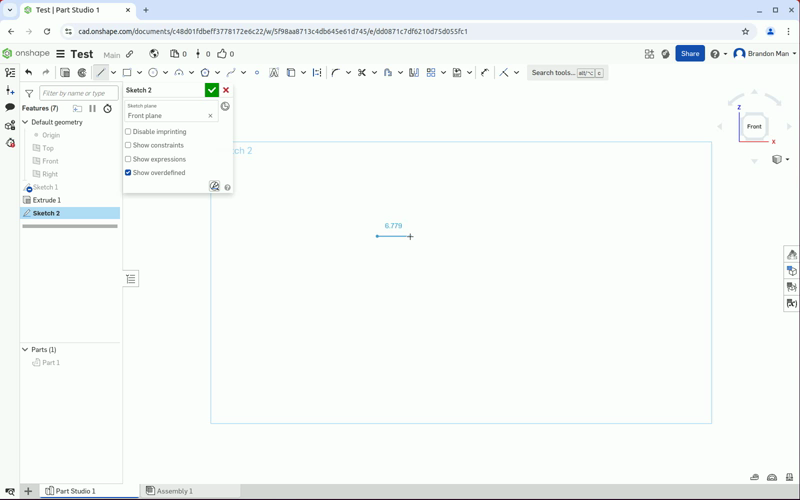
key_up(shift)
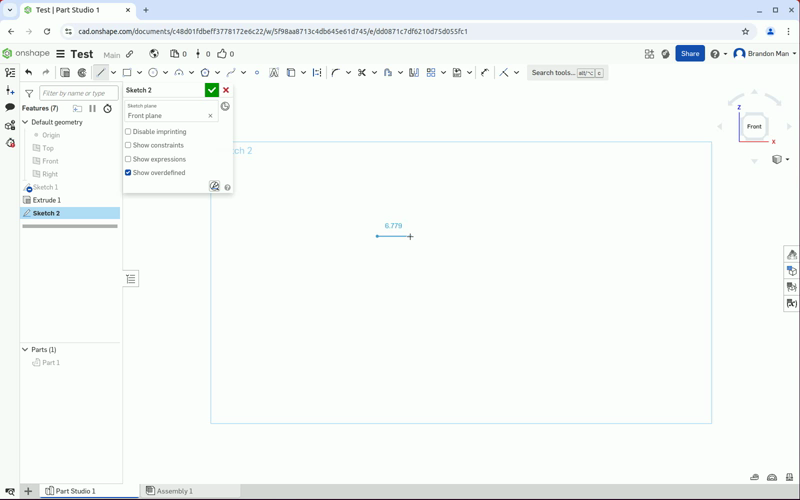
key_down(shift)
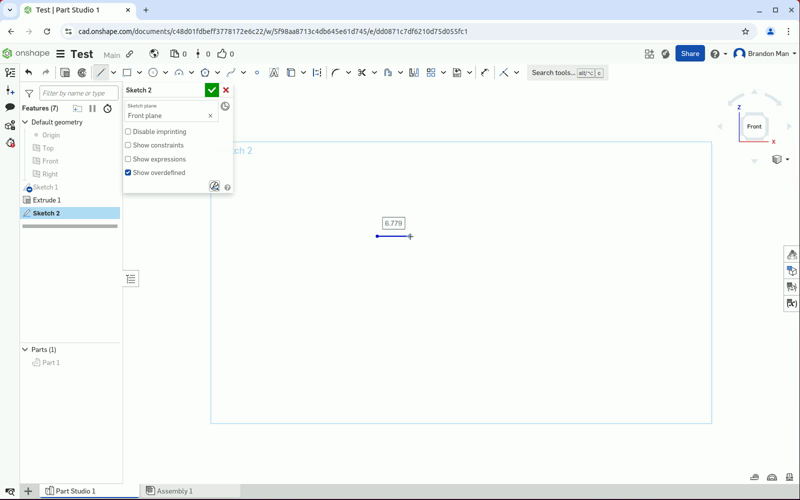
mouse_move(440, 236)
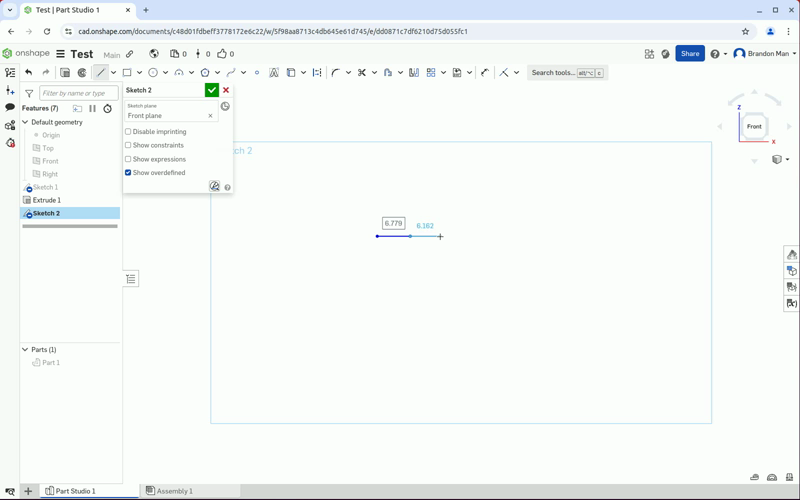
mouse_move(410, 208)
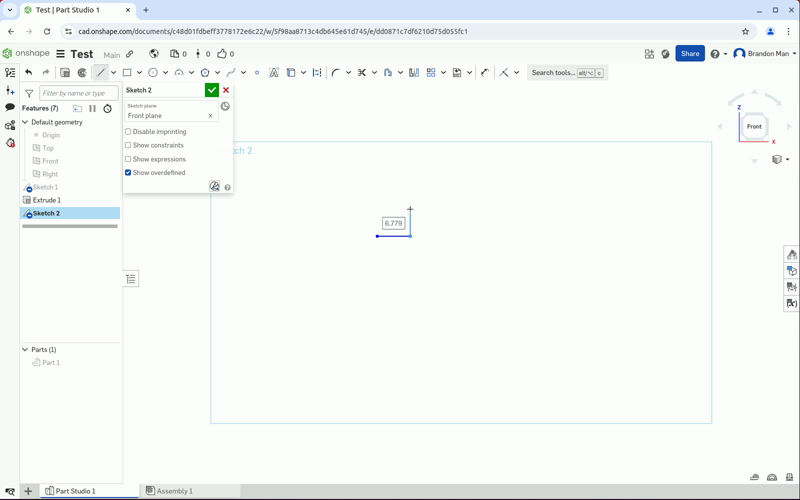
click(410, 208)
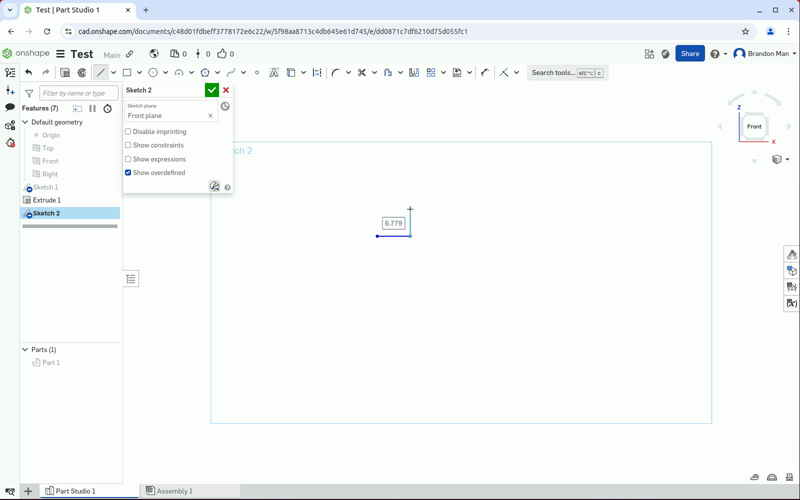
key_up(shift)
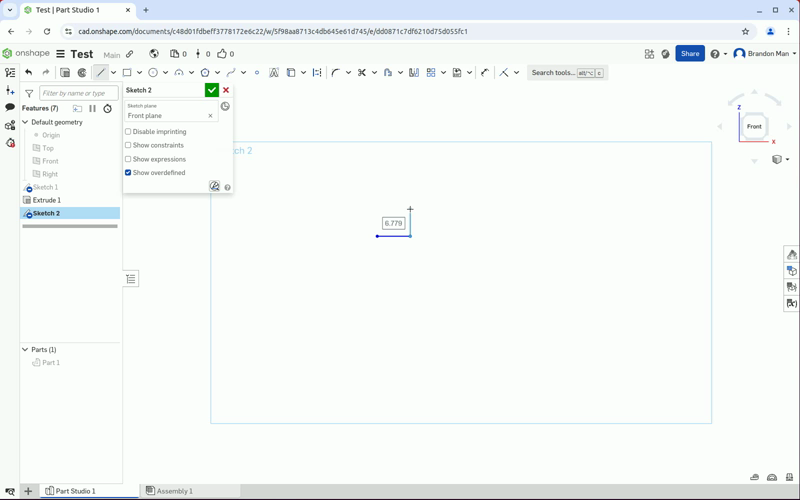
key_down(shift)
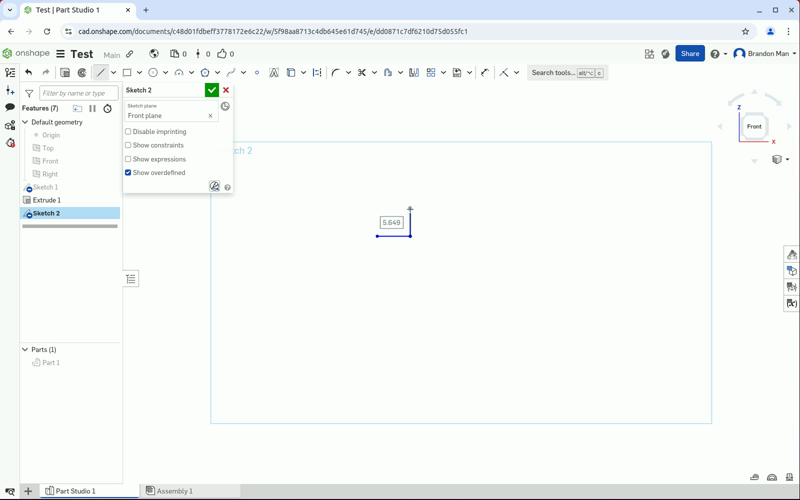
mouse_move(440, 208)
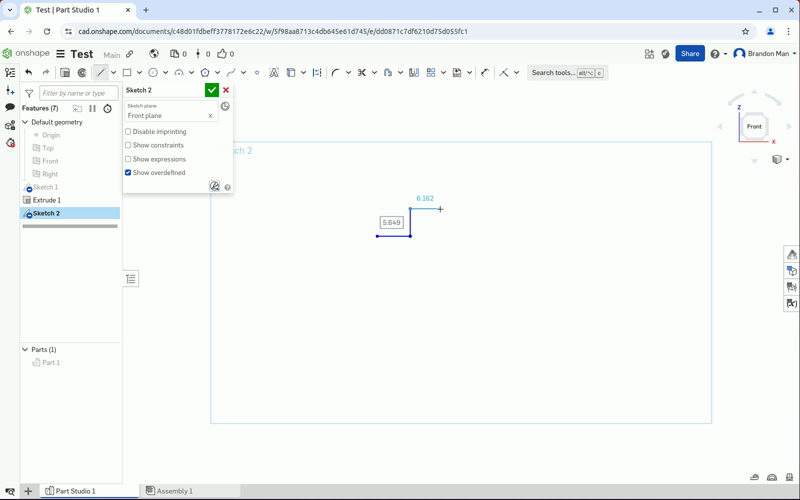
mouse_move(377, 208)
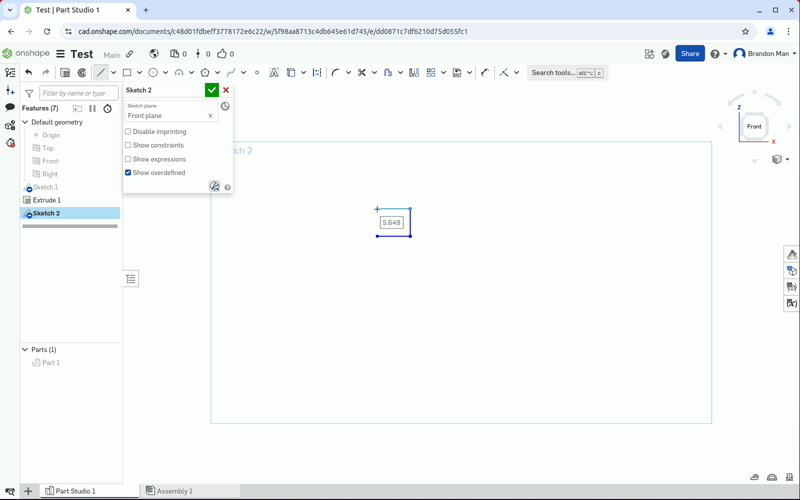
click(377, 208)
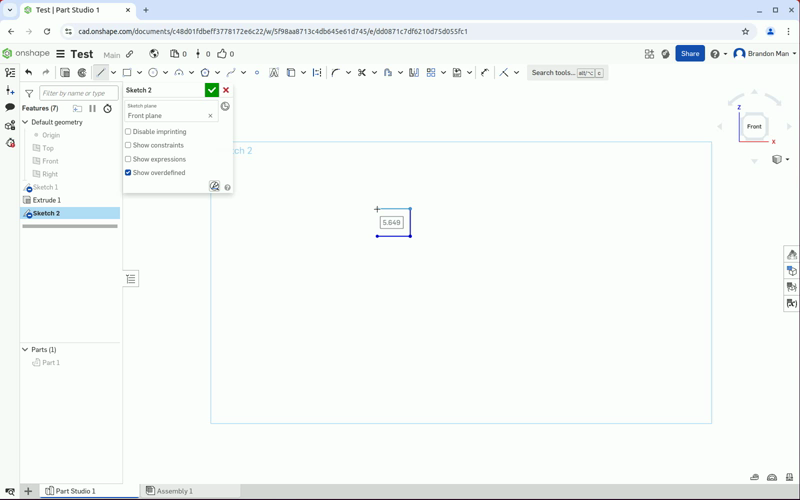
key_up(shift)
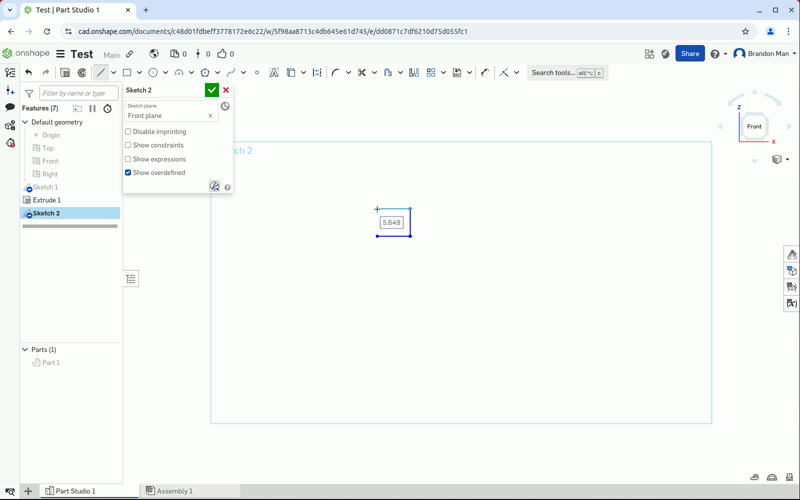
mouse_move(407, 208)
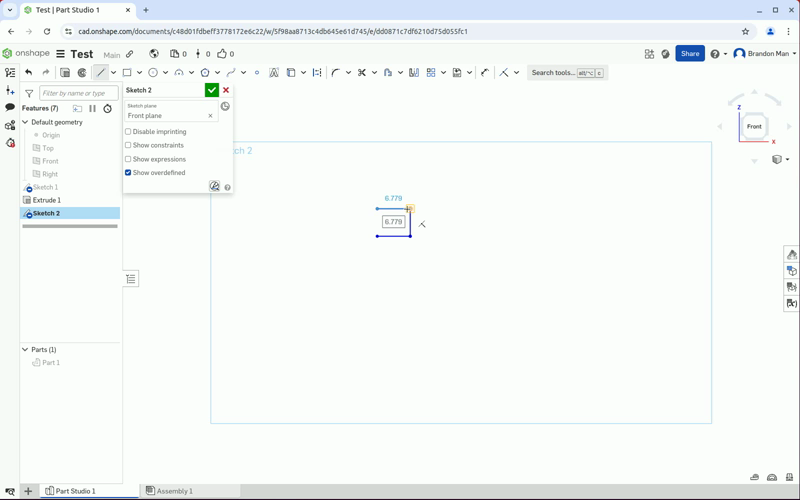
key_down(shift)
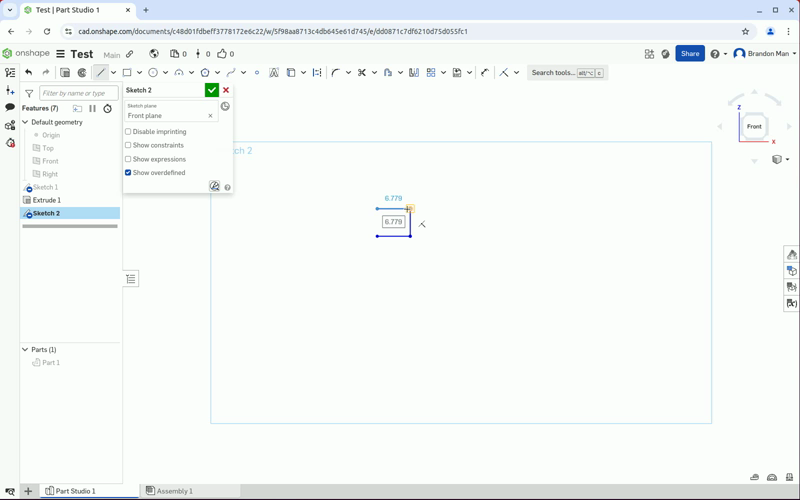
mouse_move(377, 236)
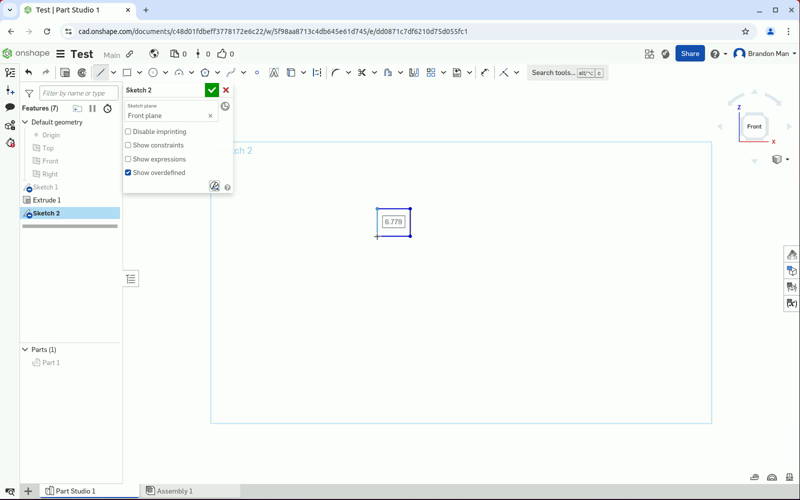
key_up(shift)
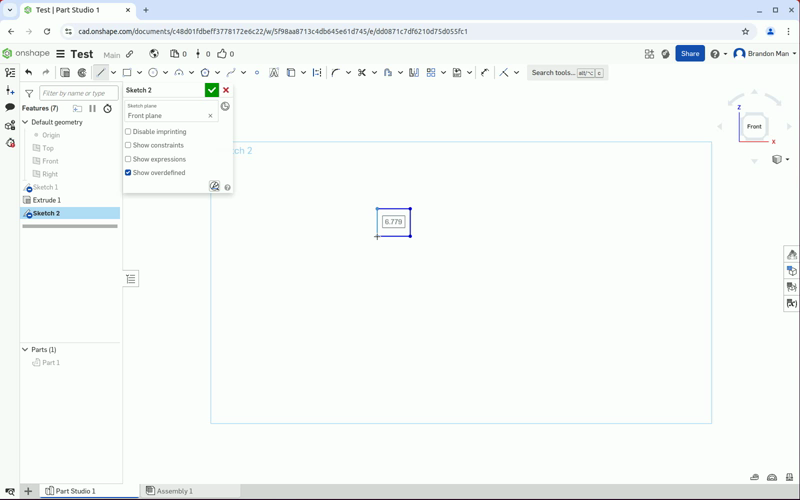
click(377, 236)
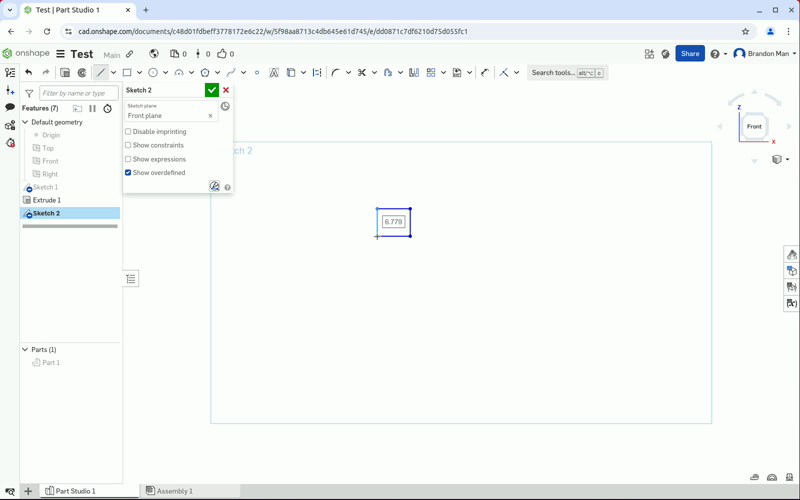
key(esc)
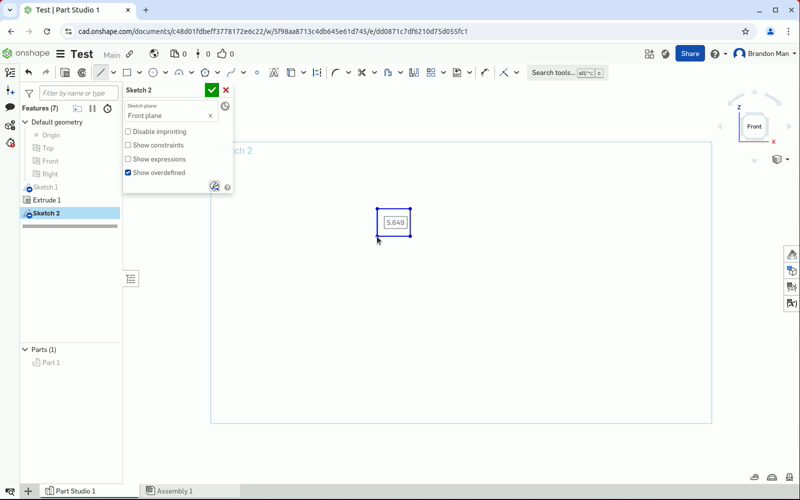
mouse_move(389, 228)
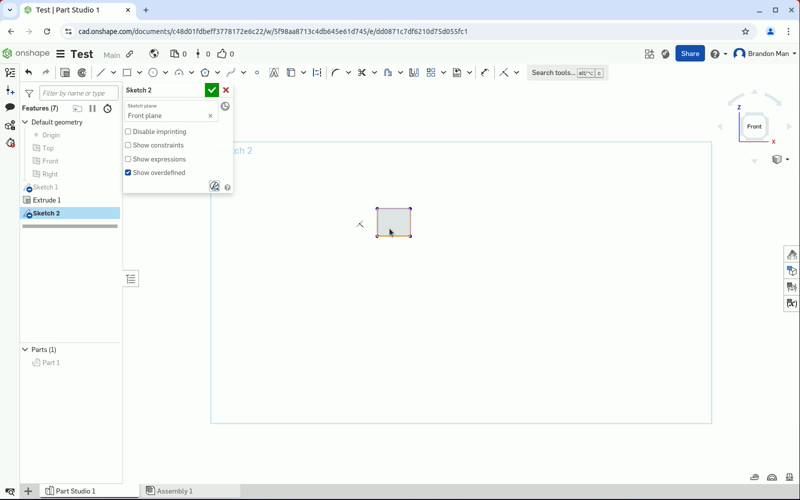
scroll(6)
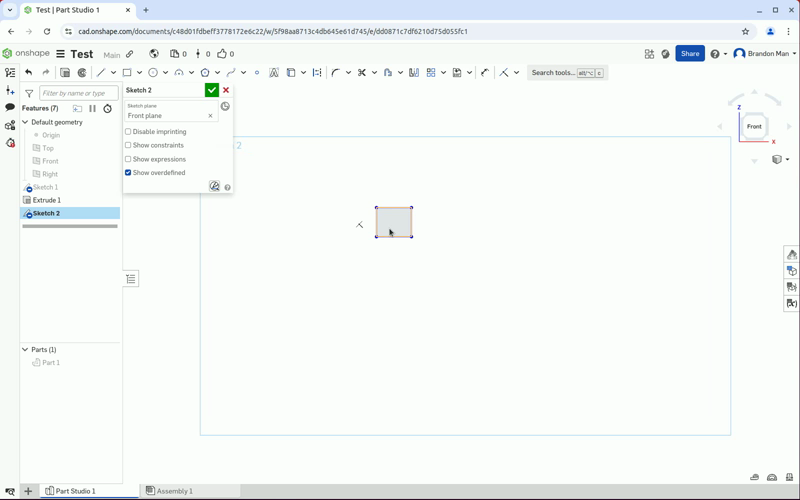
scroll(6)
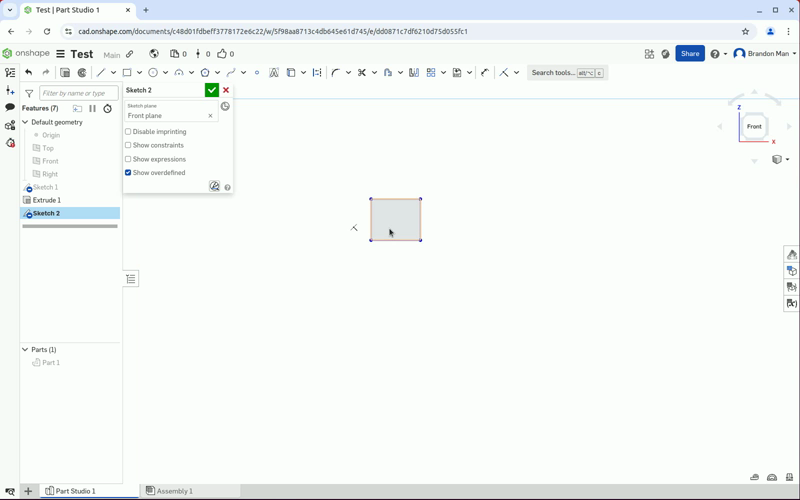
scroll(6)
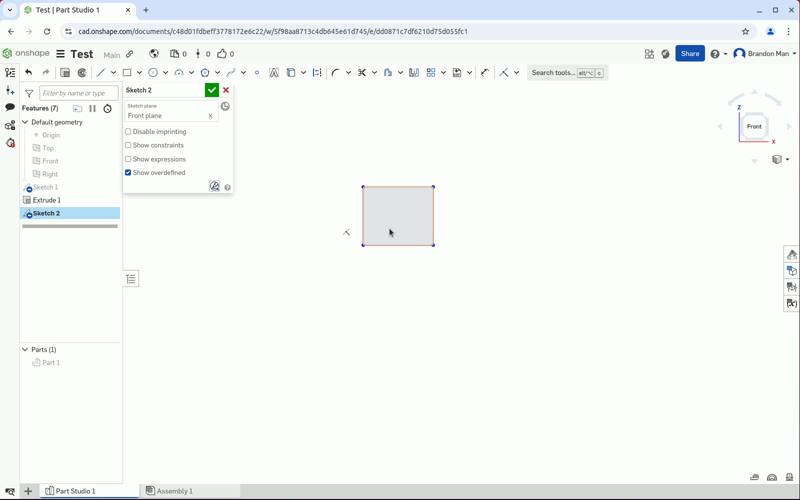
scroll(6)
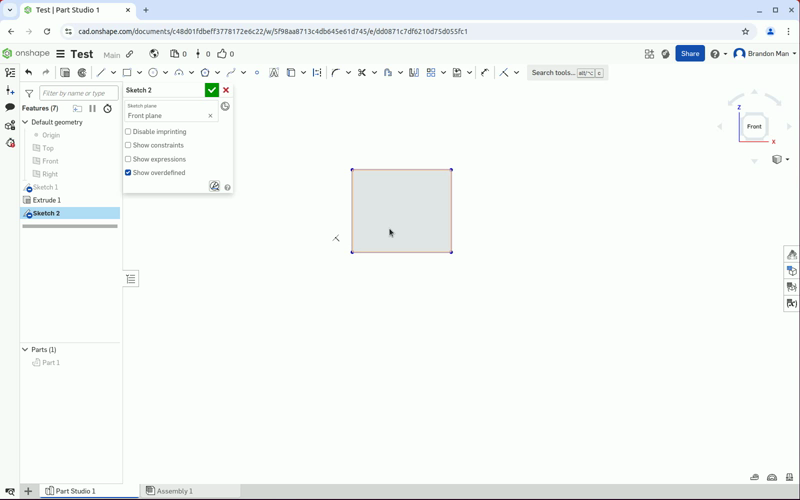
scroll(6)
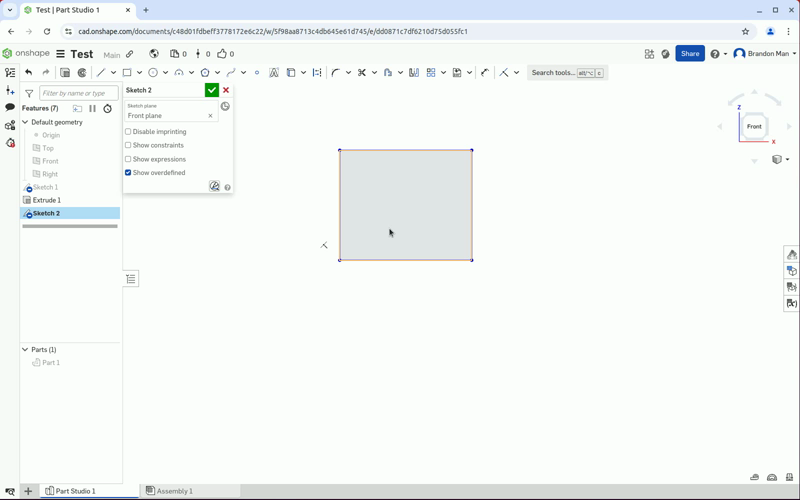
scroll(6)
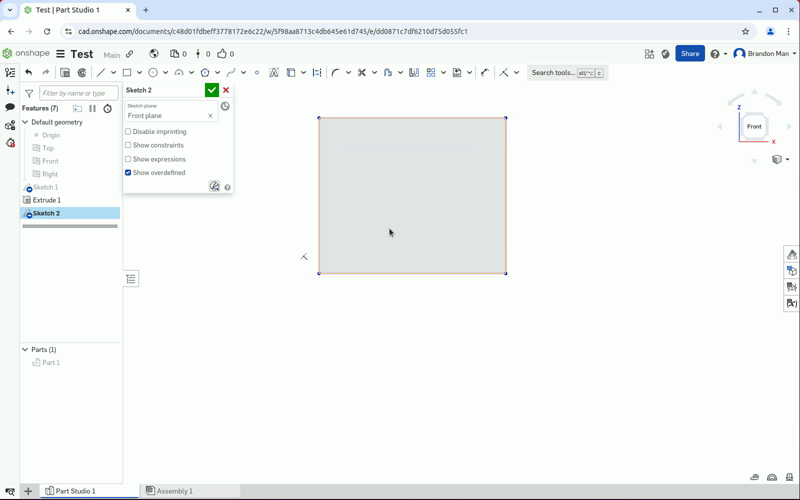
scroll(6)
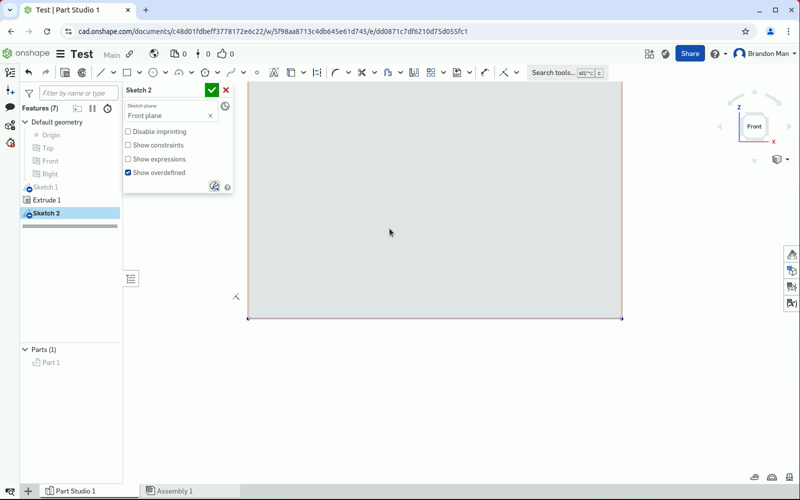
click(389, 228)
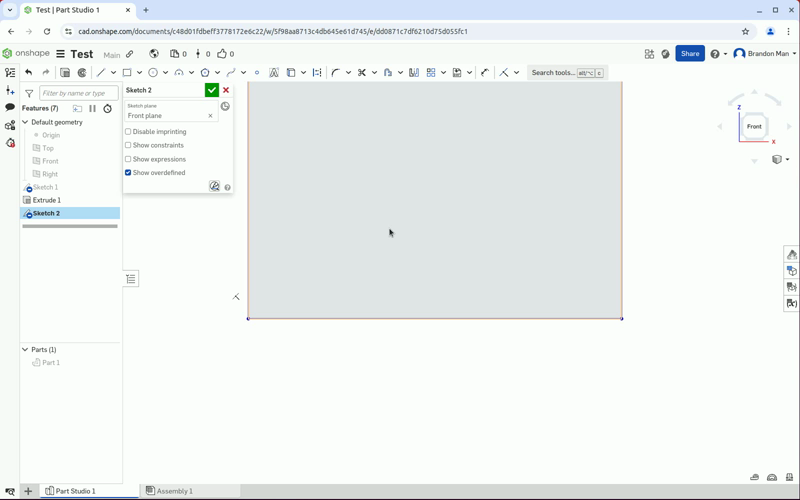
scroll(-6)
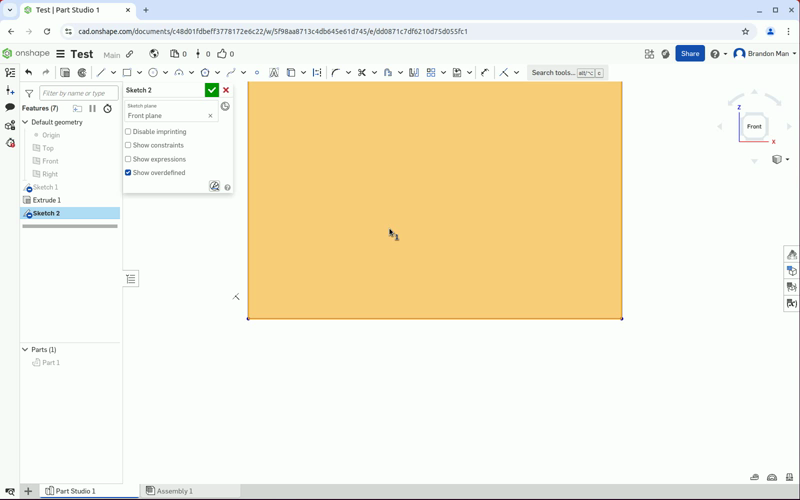
scroll(-6)
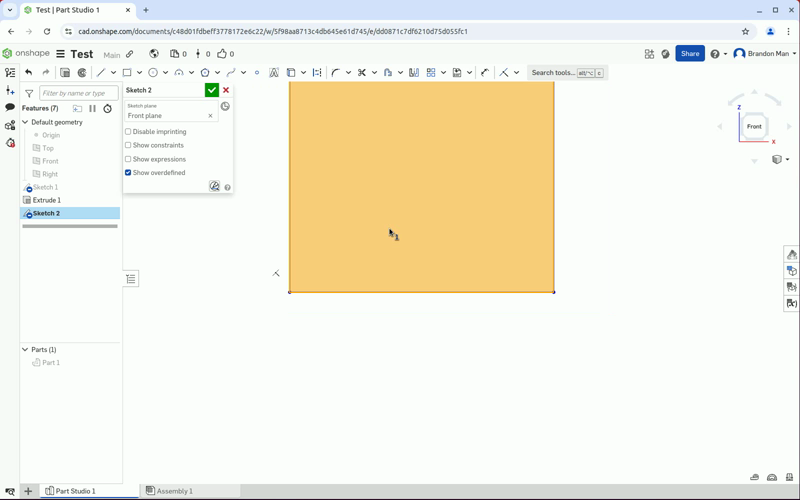
scroll(-6)
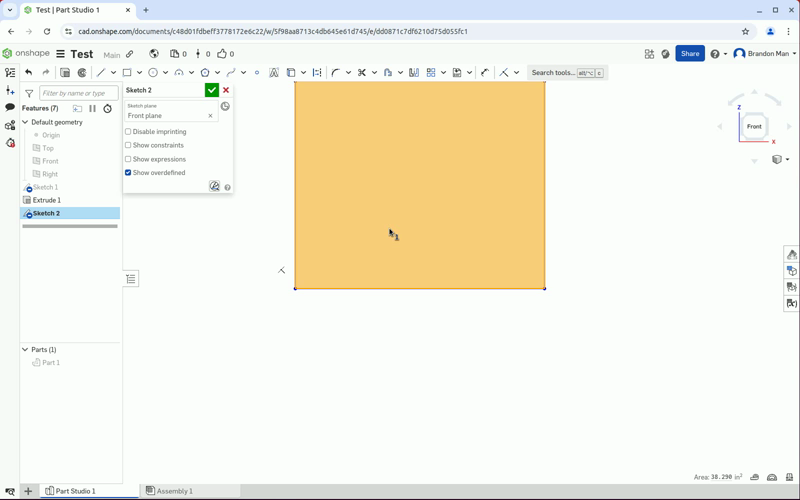
scroll(-6)
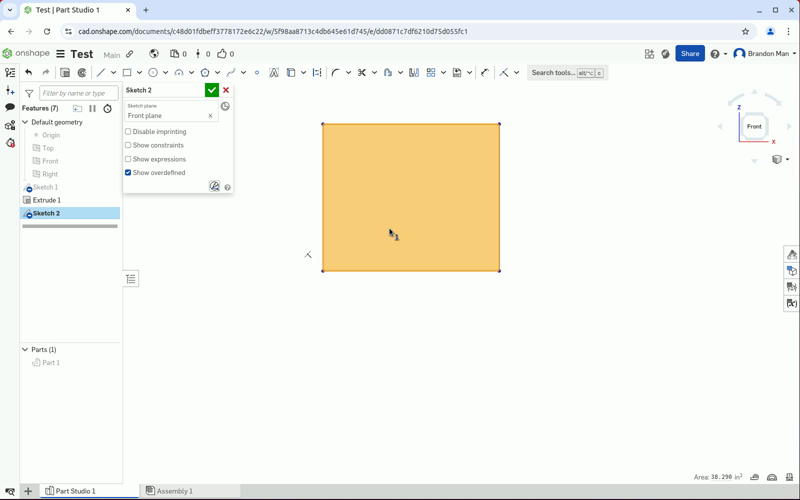
scroll(-6)
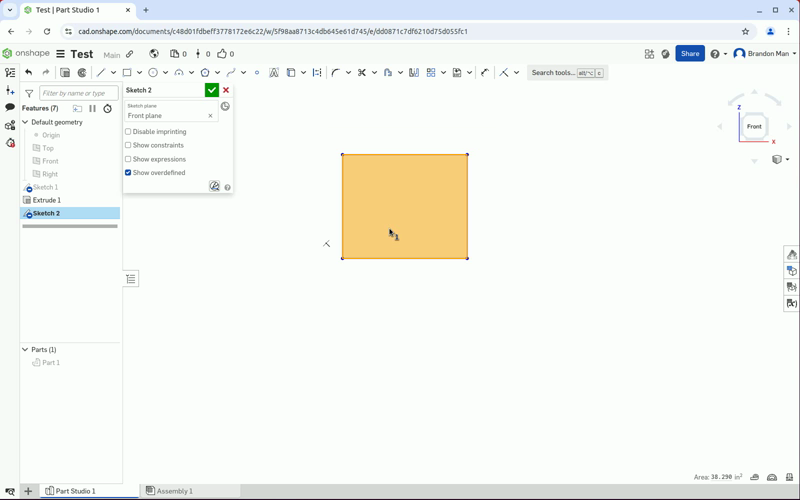
scroll(-6)
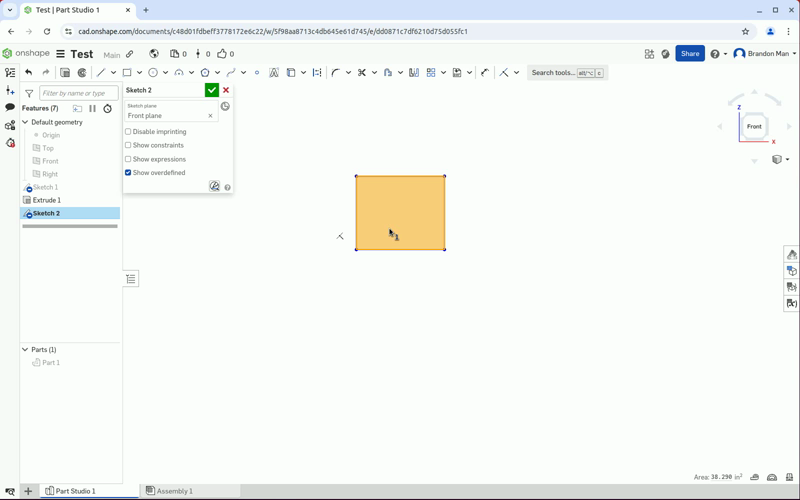
scroll(-6)
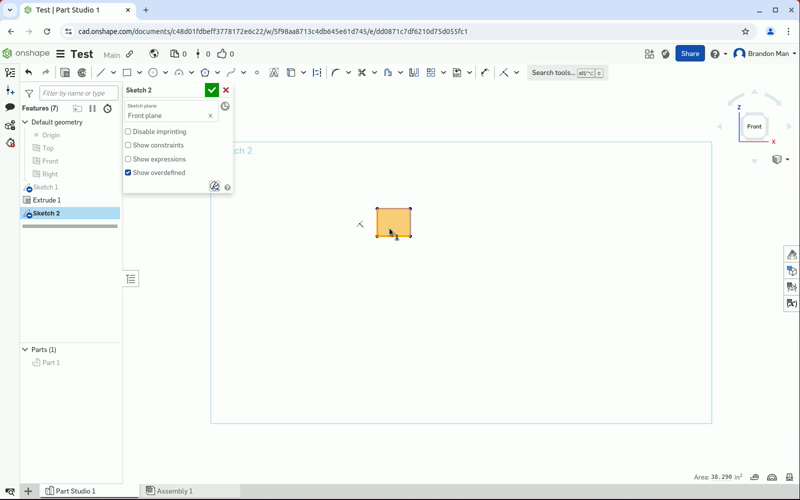
mouse_move(73, 352)
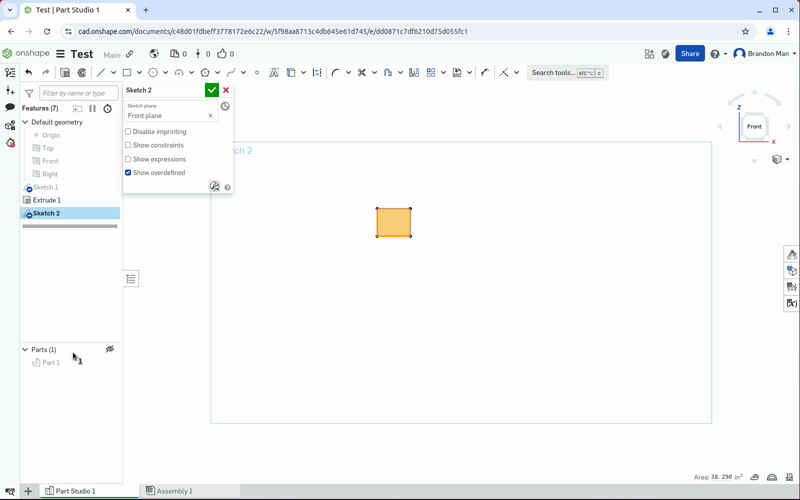
key(shift+y)
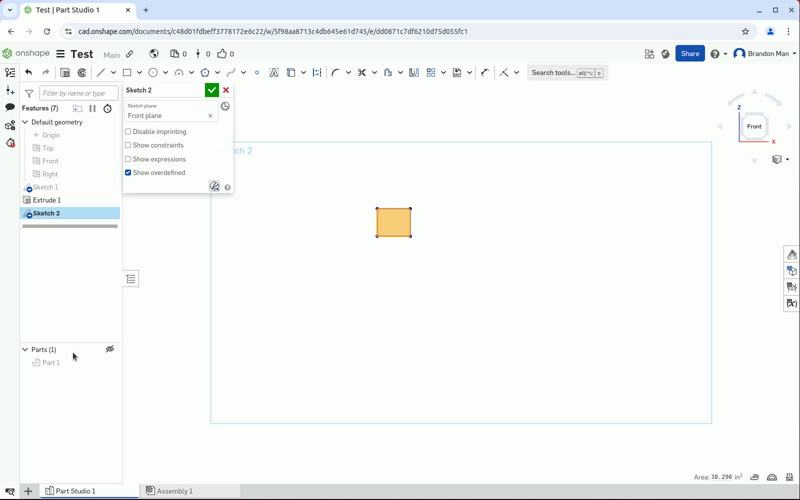
key(shift+e)
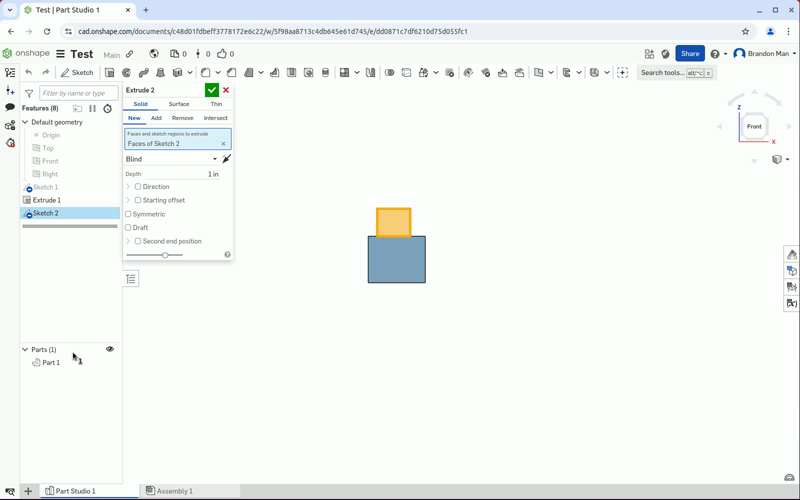
mouse_move(143, 106)
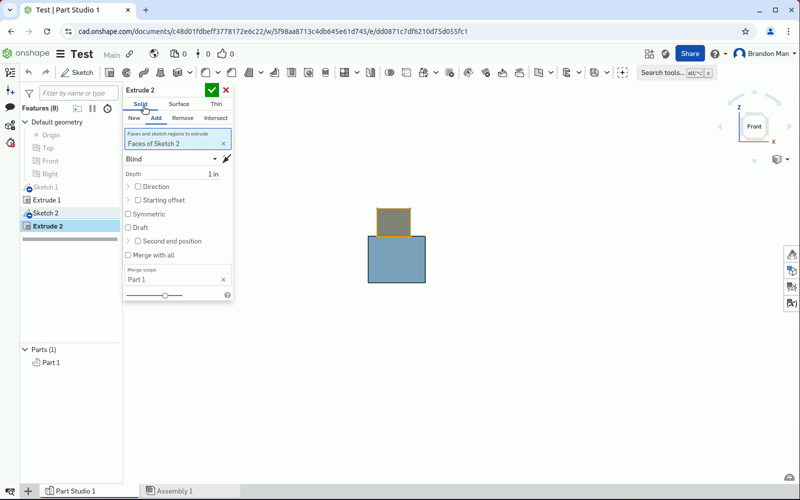
click(143, 106)
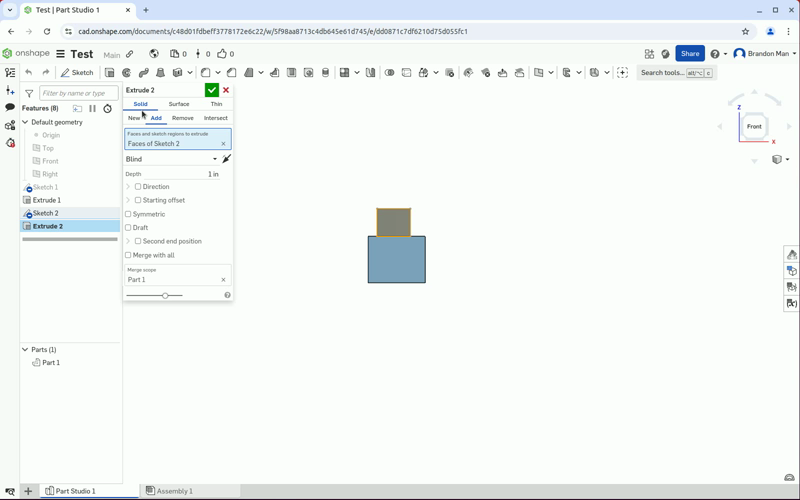
mouse_move(137, 120)
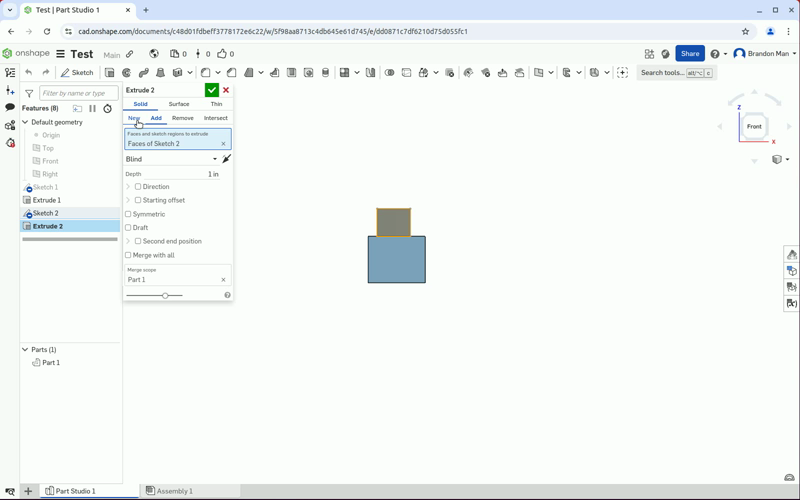
click(137, 120)
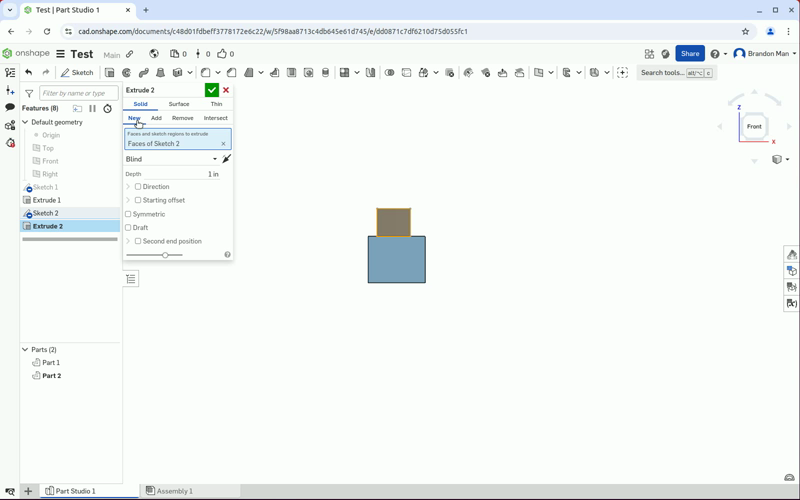
key(tab, 4)
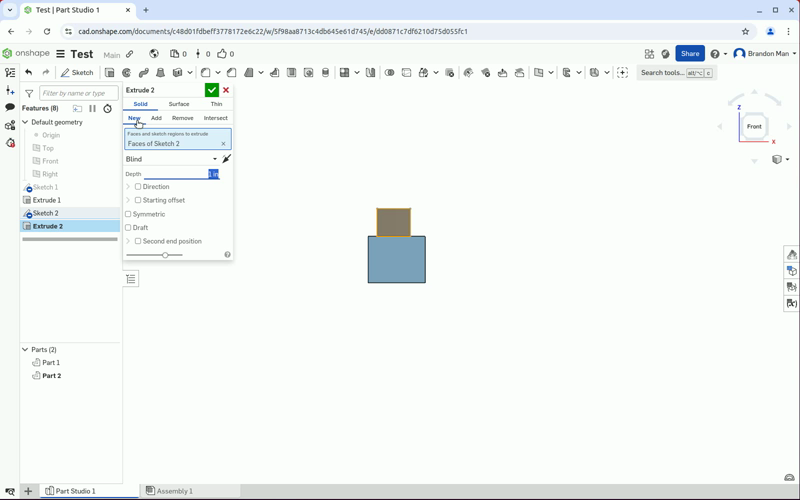
text(6.981)
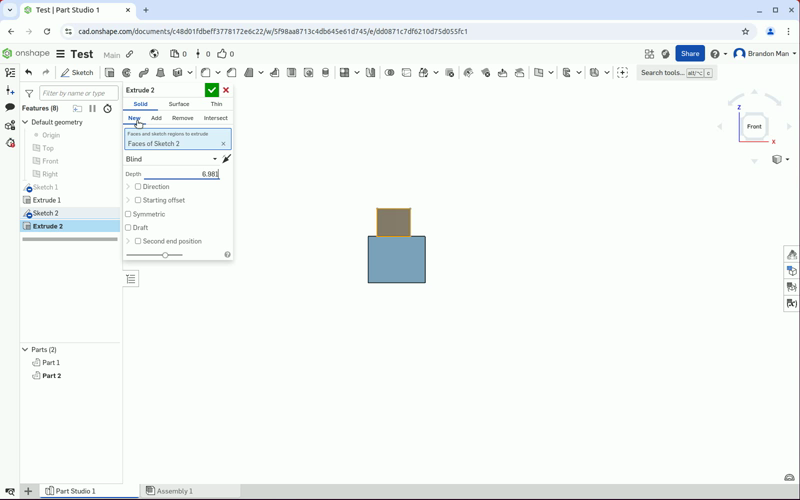
key(enter)
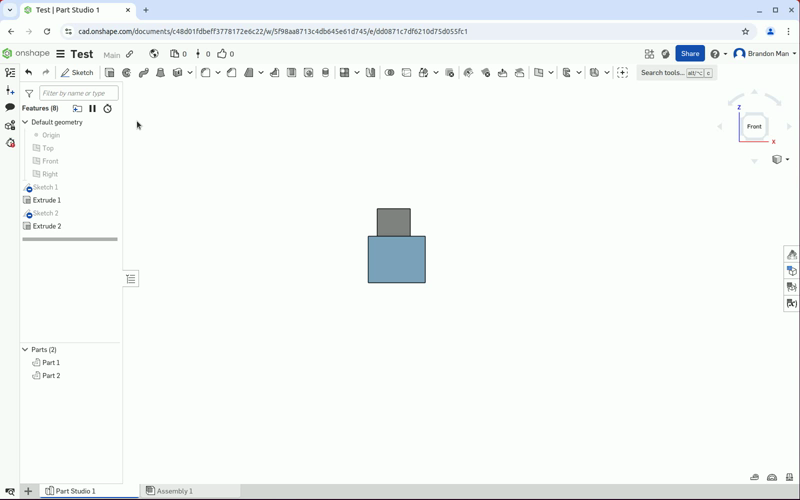
key(shift+h)
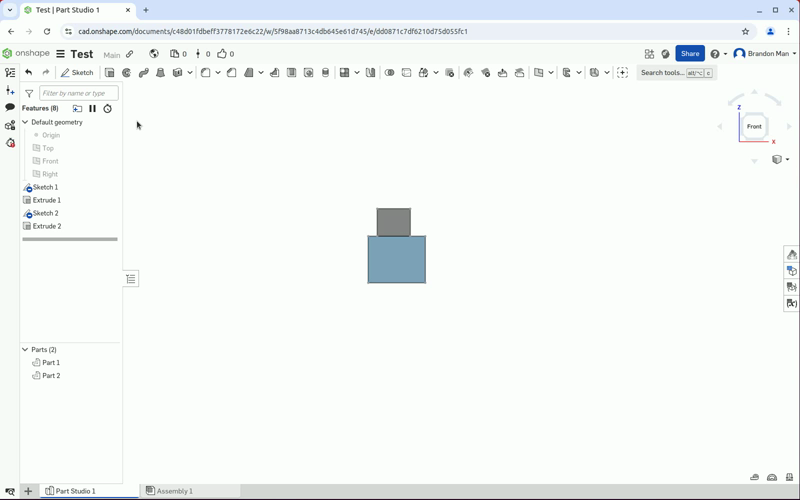
key(shift+h)
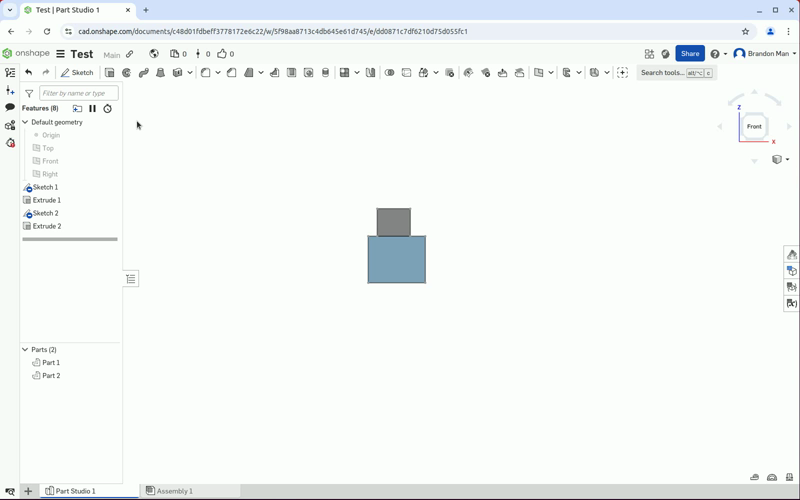
key(shift+7)
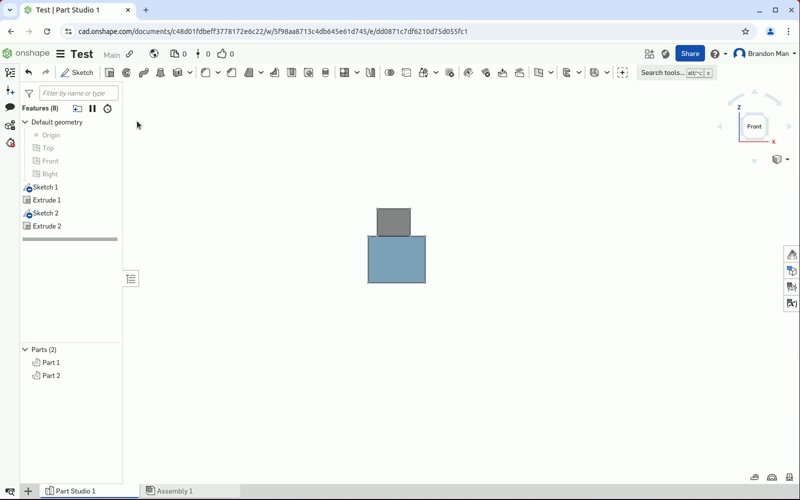
key(left, 2)
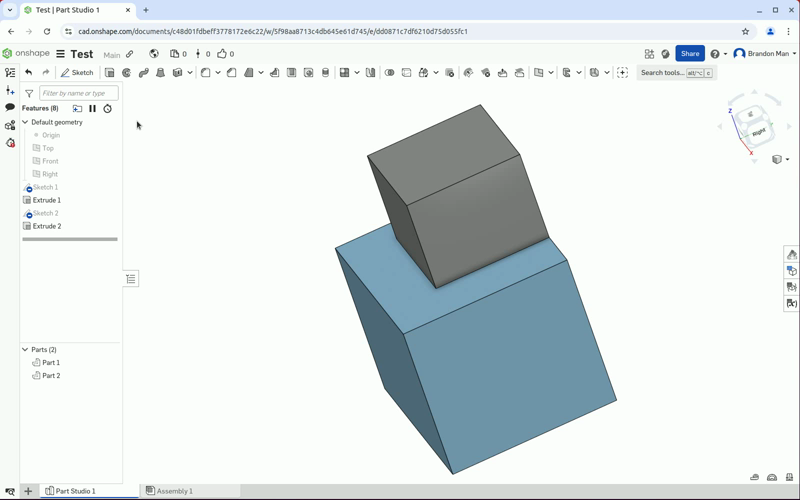
key(down, 2)
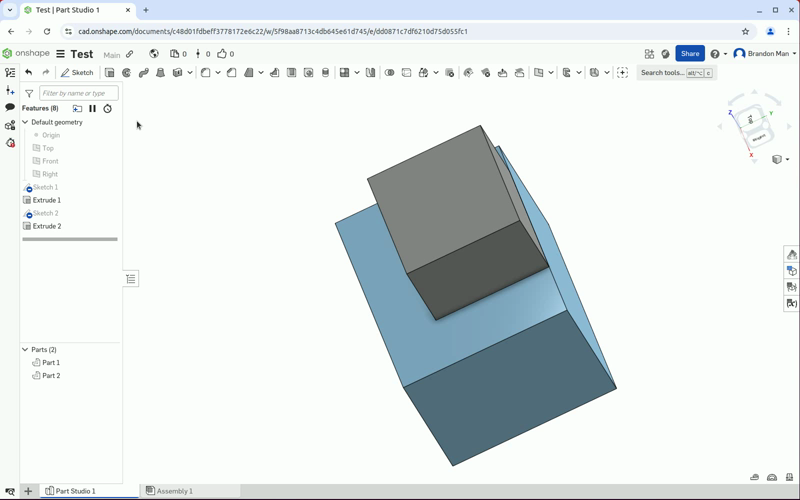
key(up, 2)
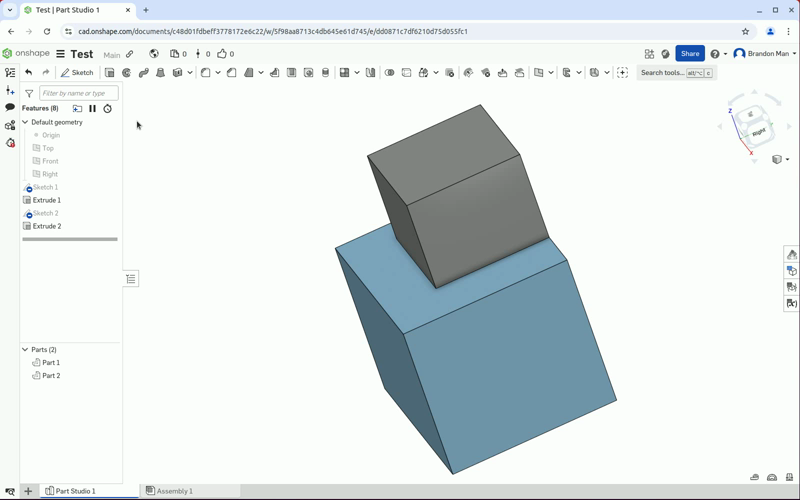
key(right, 2)
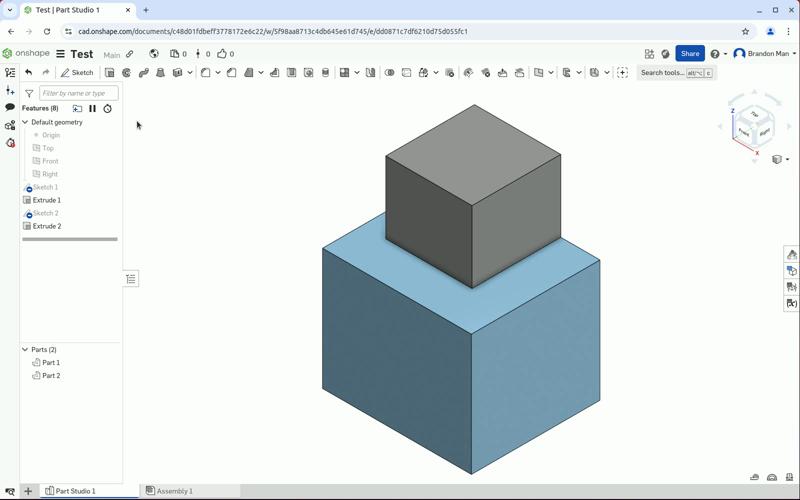
mouse_move(73, 189)
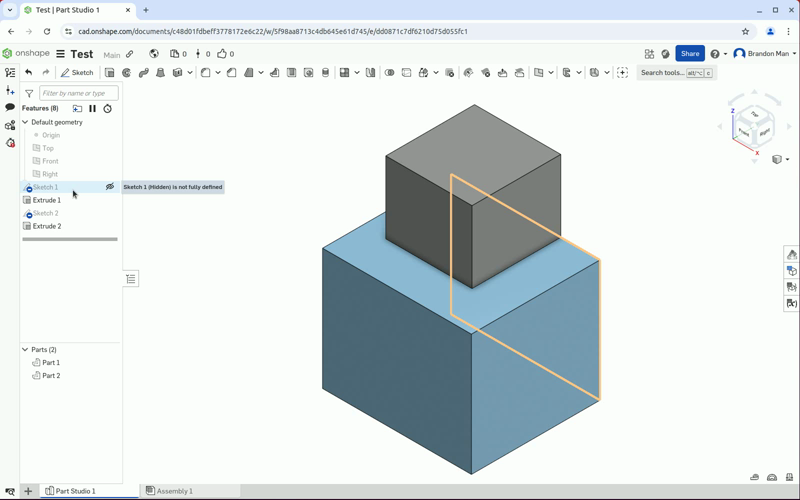
click(73, 189)